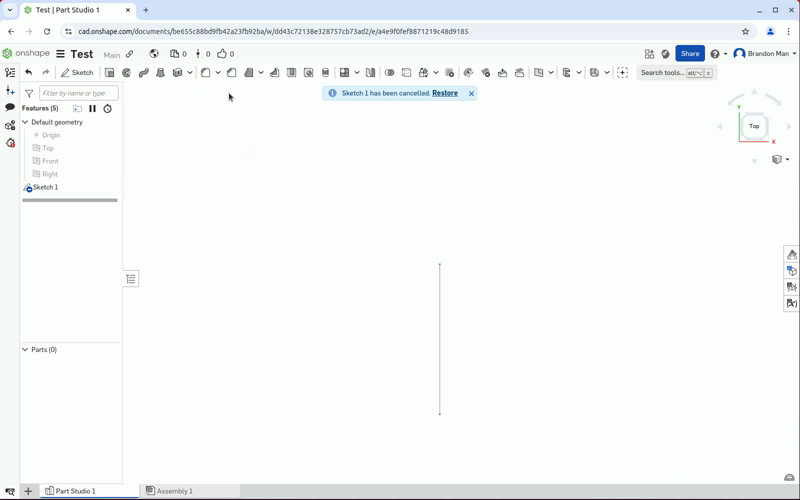
key(shift+h)
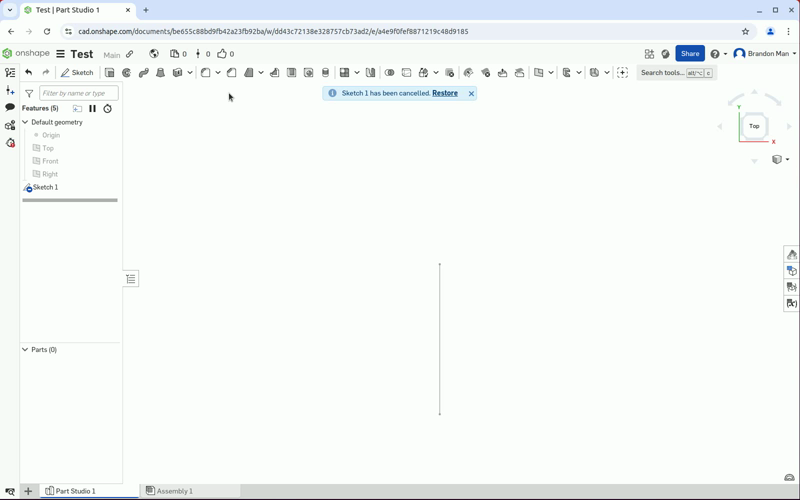
key(shift+s)
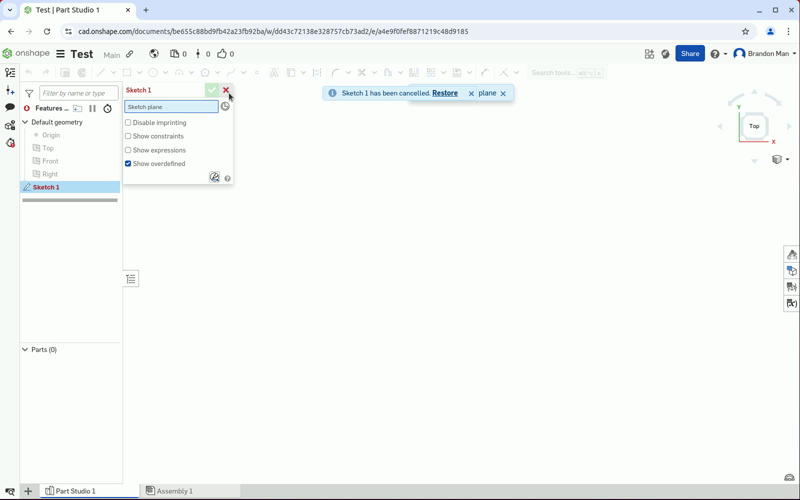
mouse_move(73, 150)
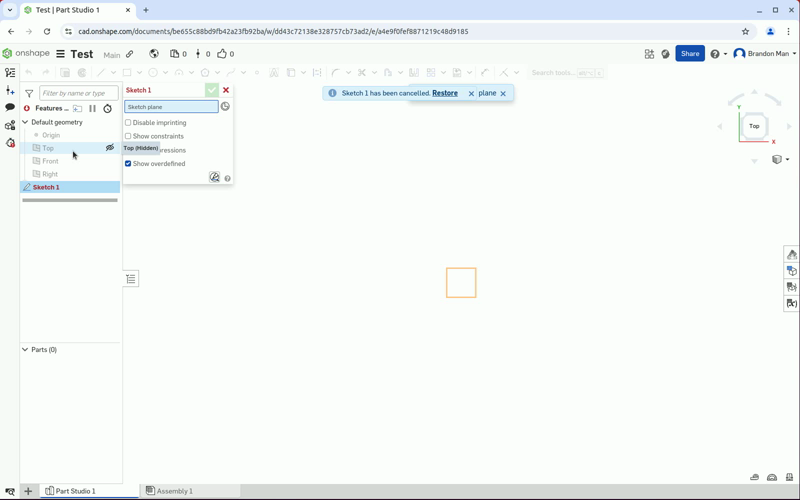
click(73, 150)
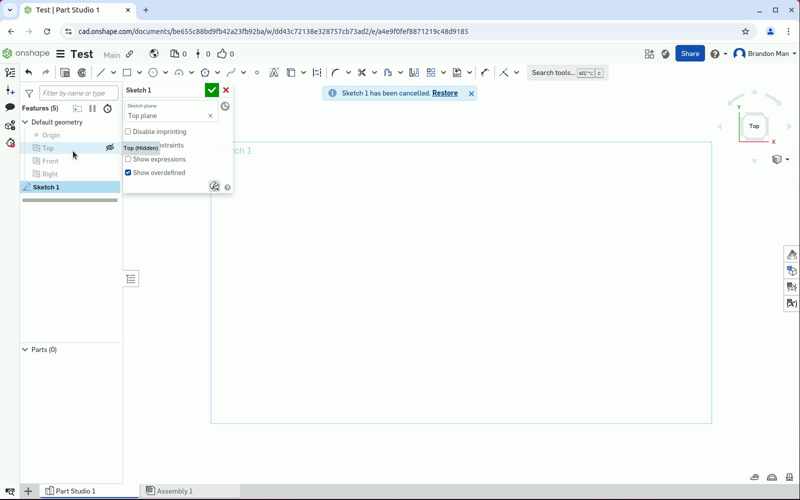
mouse_move(73, 352)
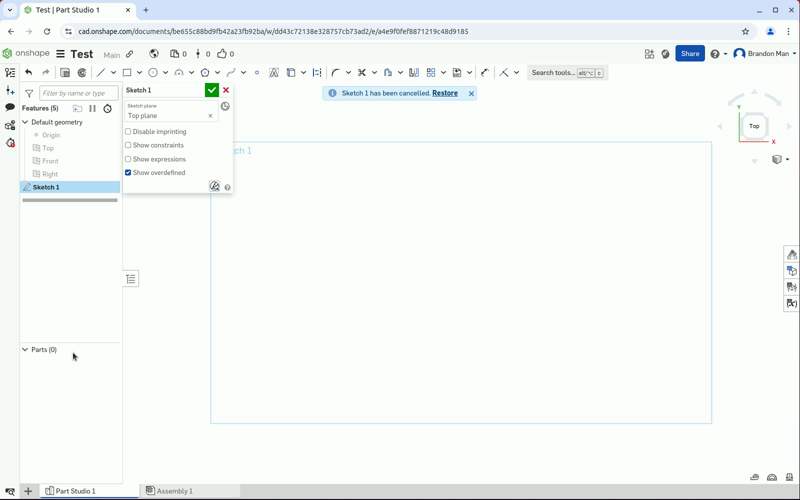
key(y)
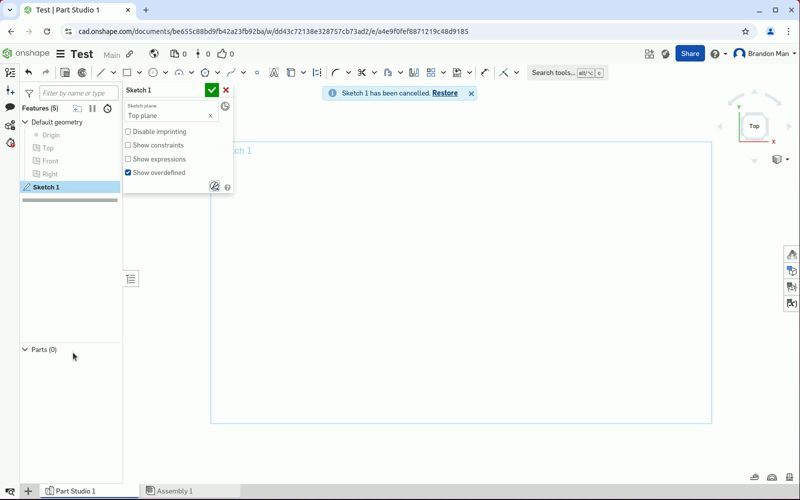
key(l)
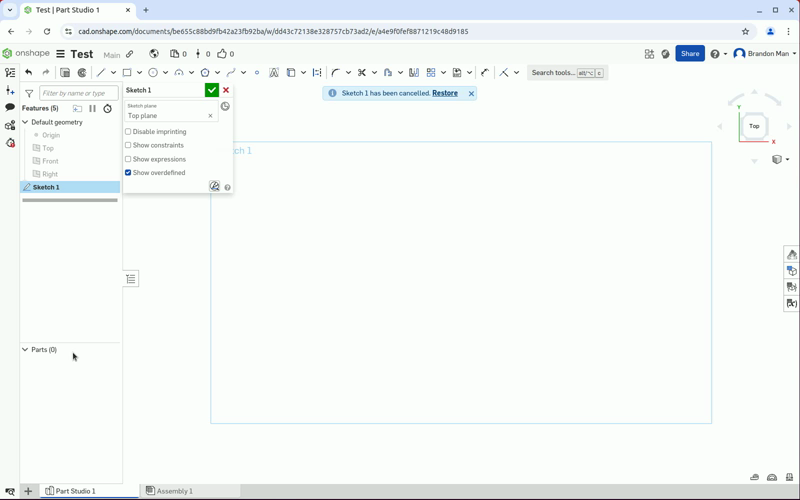
key_down(shift)
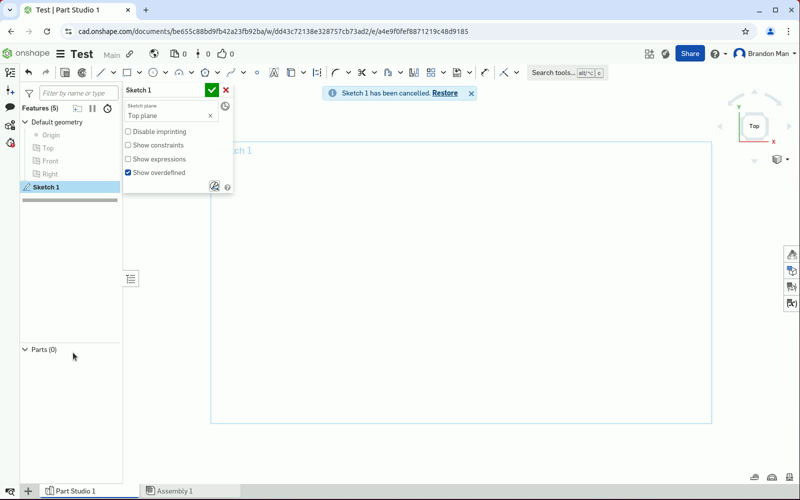
mouse_move(403, 395)
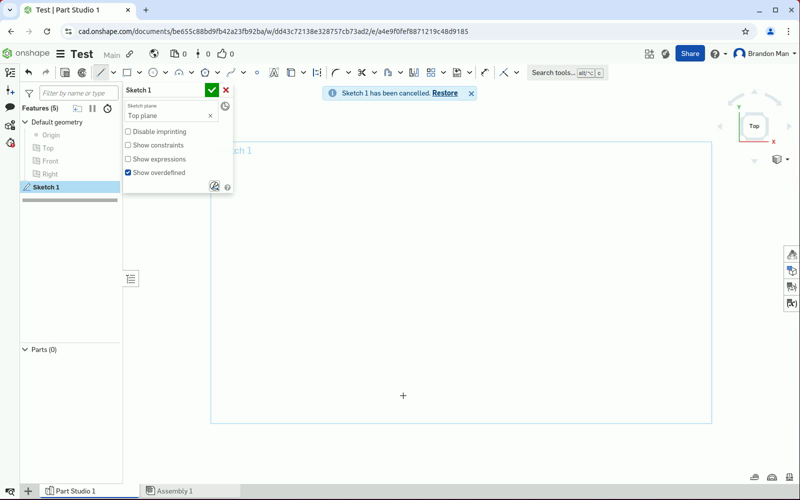
click(403, 395)
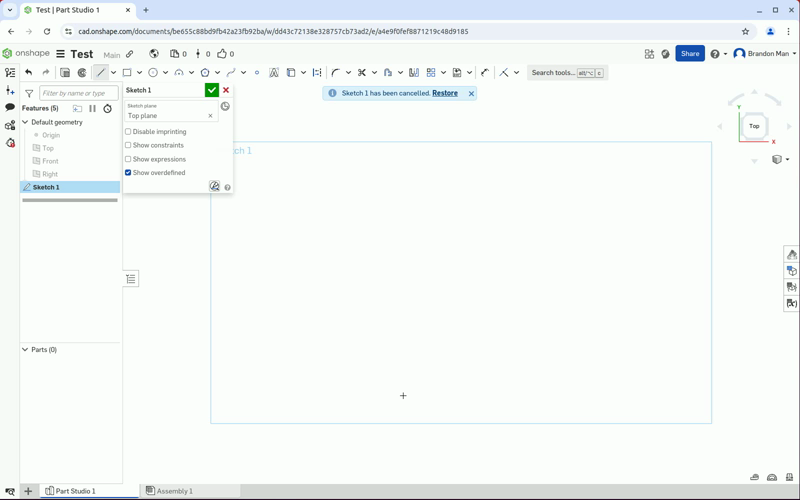
key_up(shift)
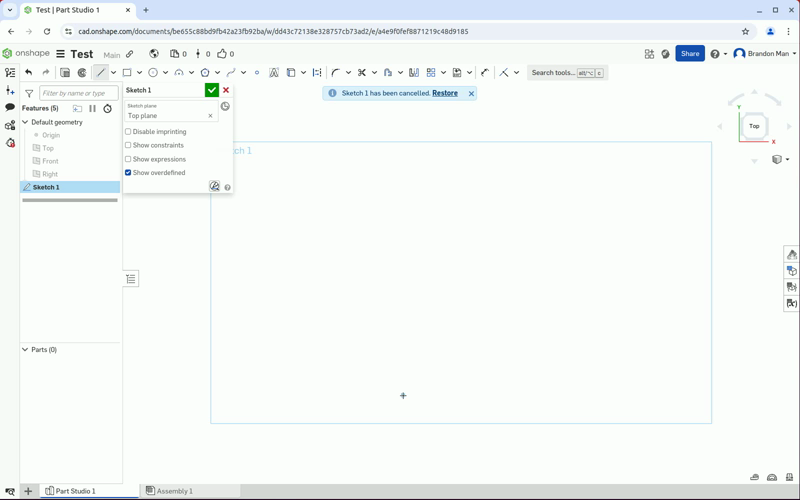
key_down(shift)
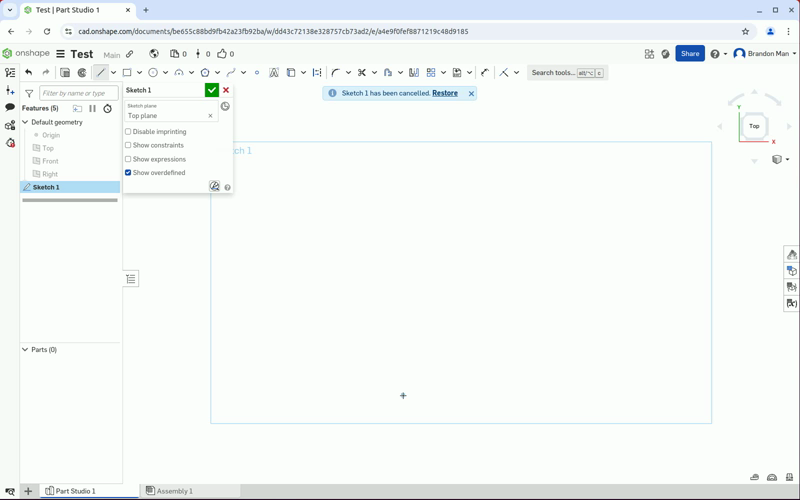
mouse_move(516, 395)
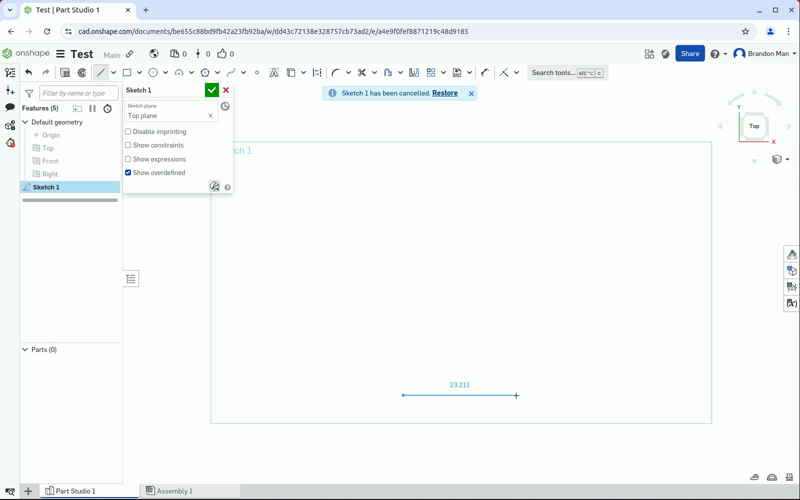
click(516, 395)
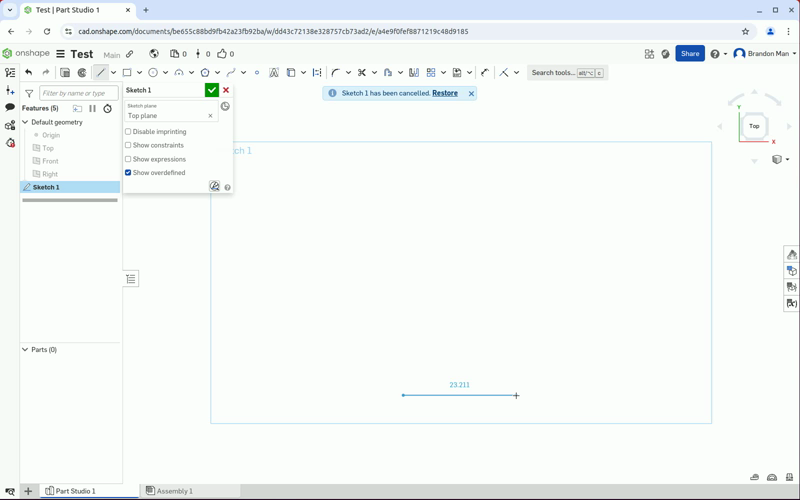
key_up(shift)
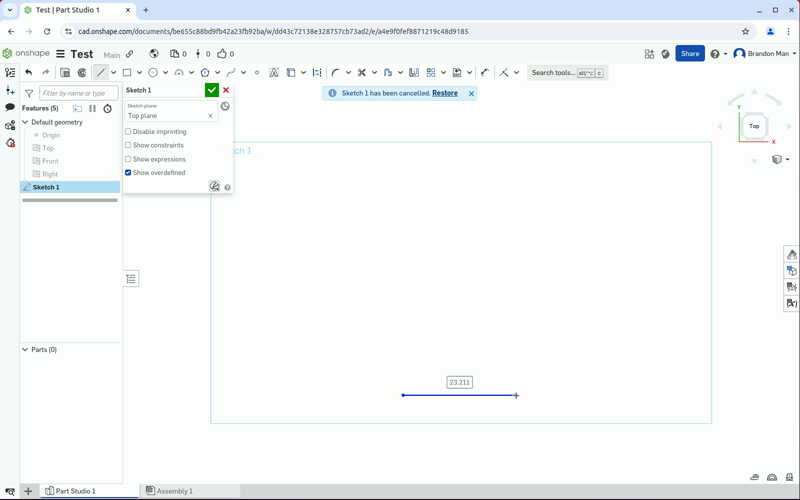
key_down(shift)
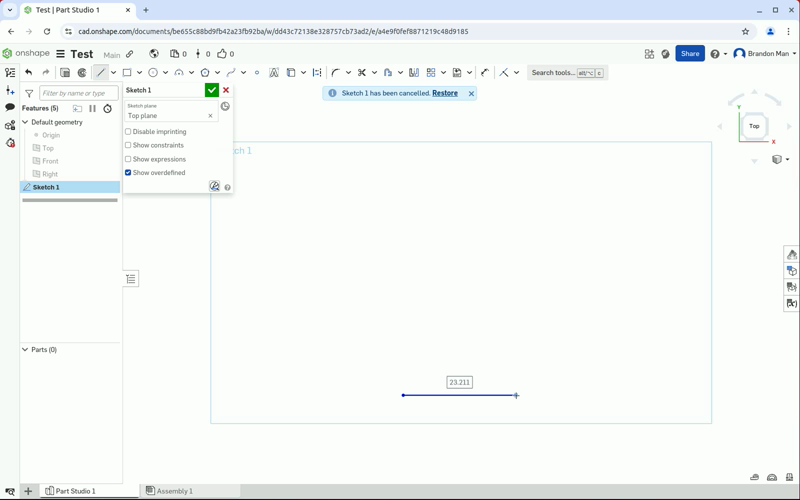
mouse_move(516, 171)
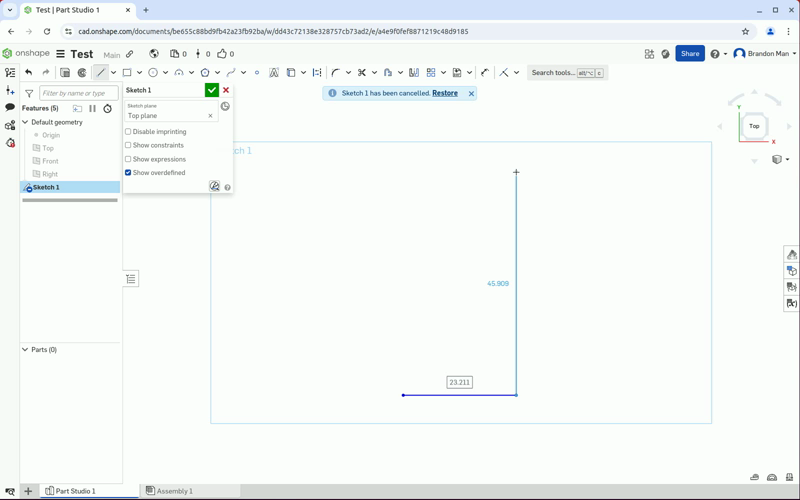
click(516, 171)
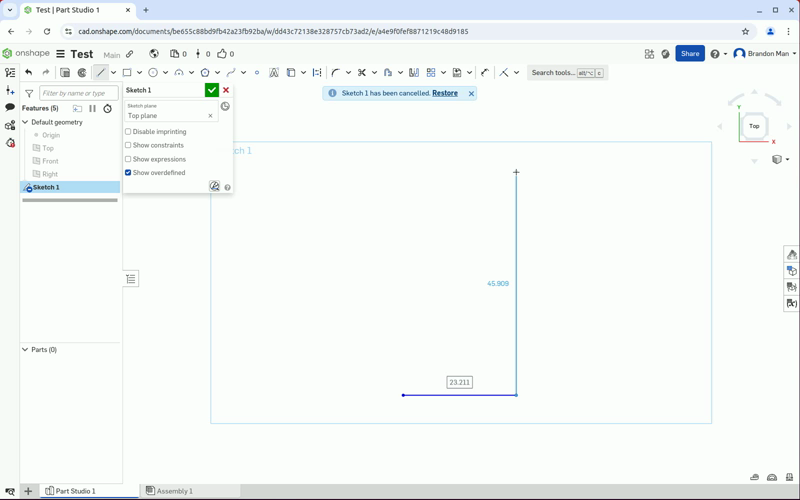
key_up(shift)
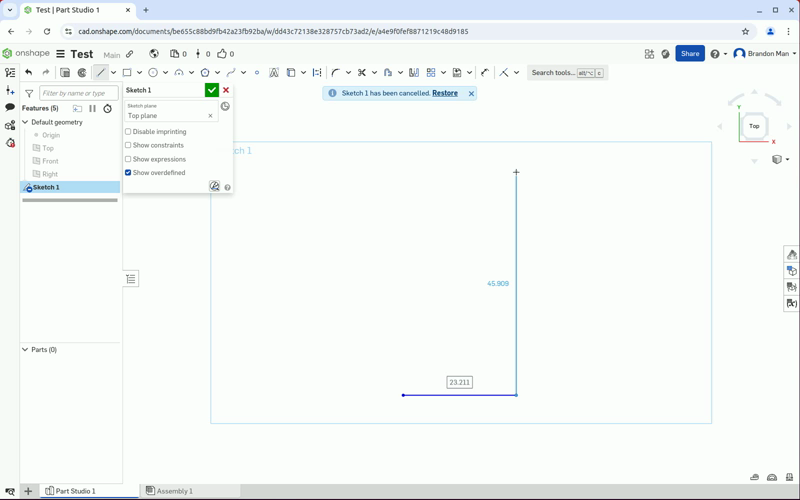
key_down(shift)
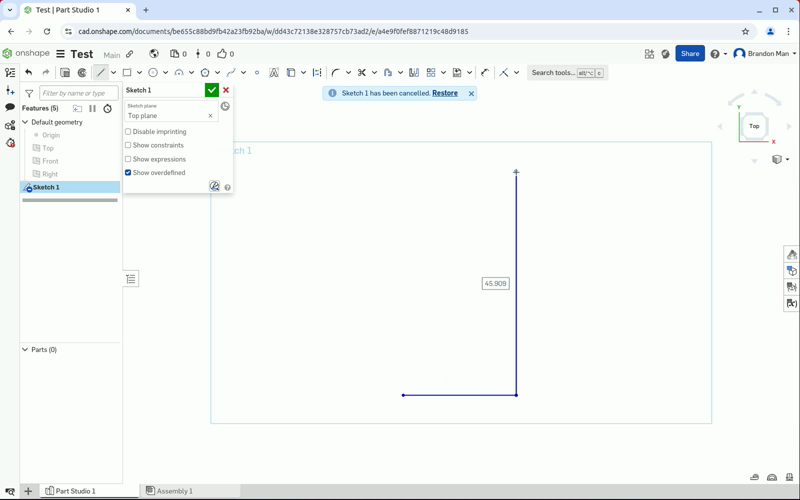
mouse_move(403, 171)
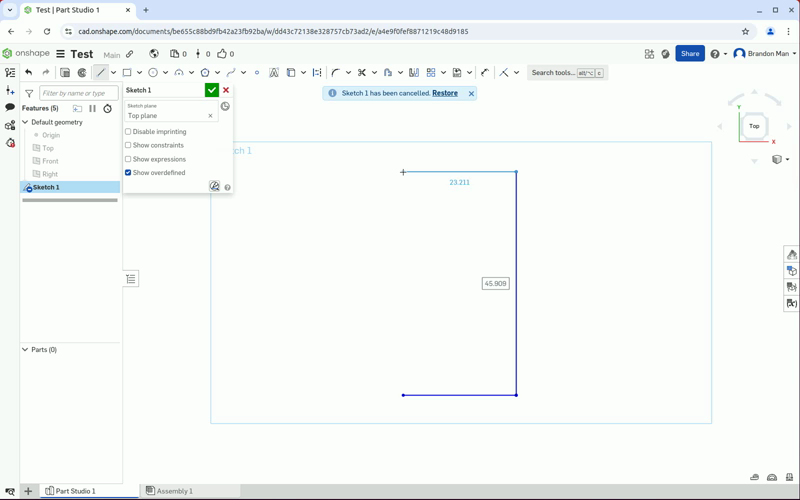
click(403, 171)
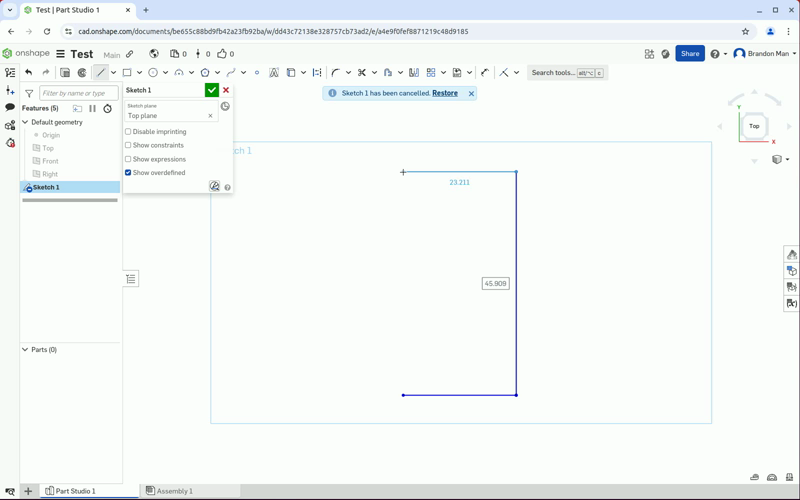
key_up(shift)
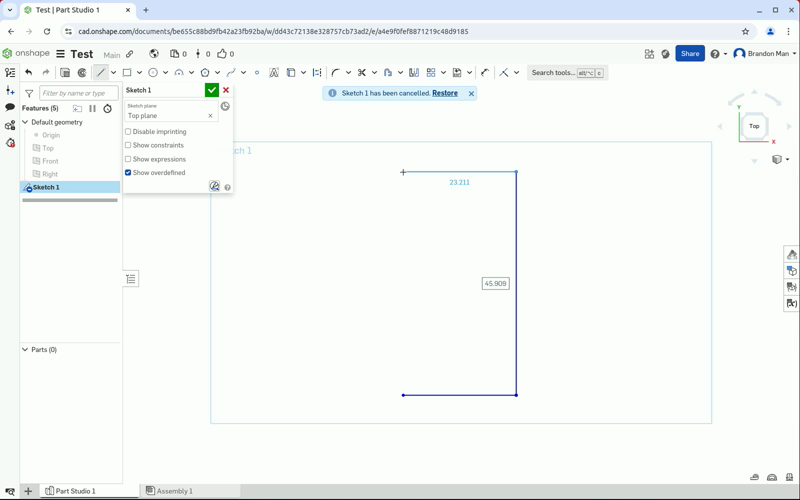
key_down(shift)
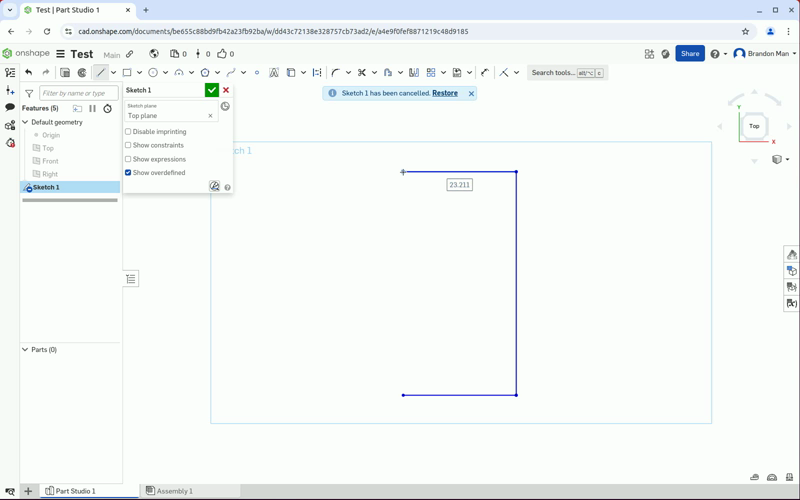
mouse_move(403, 395)
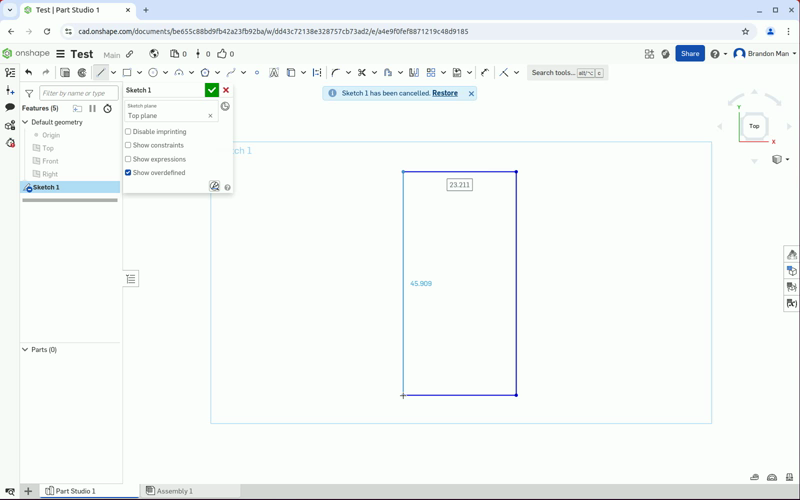
key_up(shift)
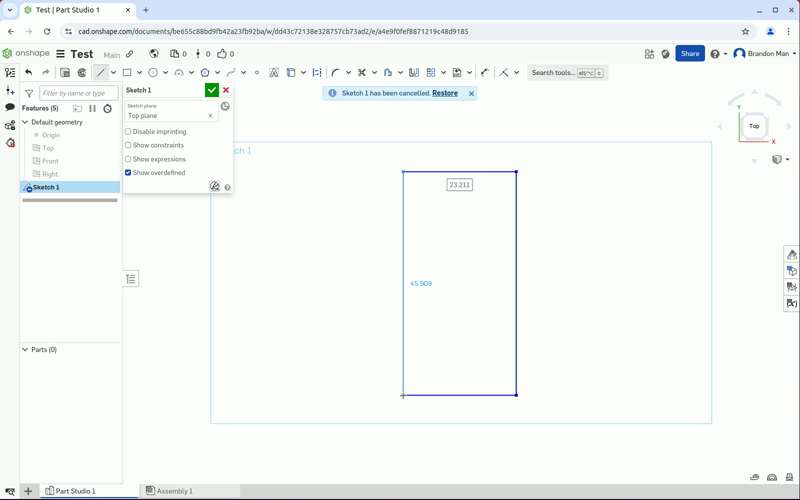
click(403, 395)
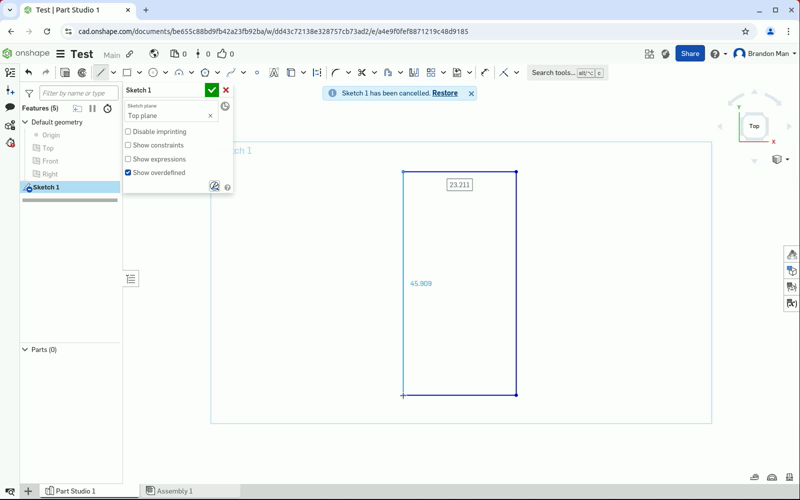
key(esc)
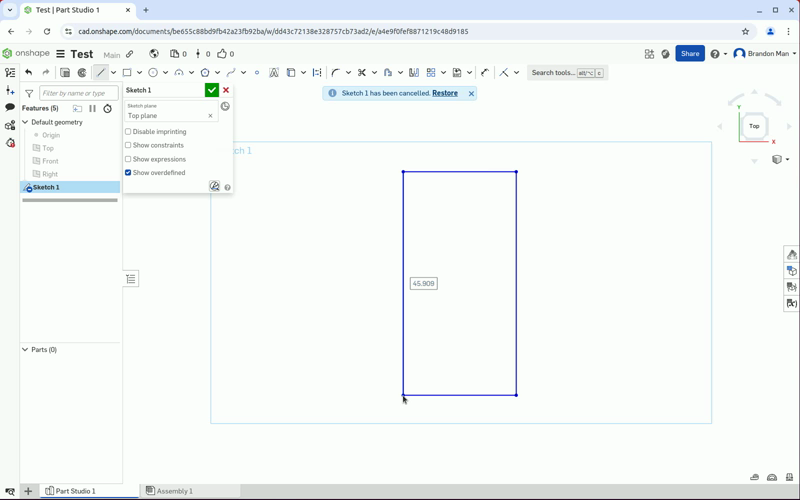
mouse_move(422, 281)
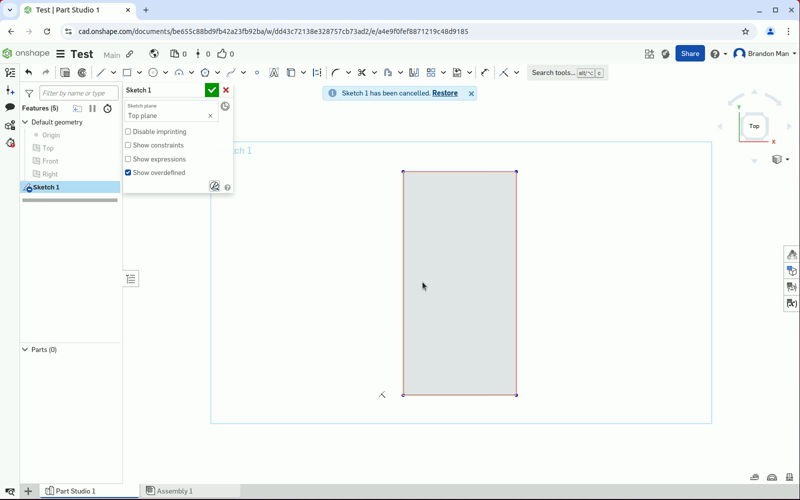
click(422, 281)
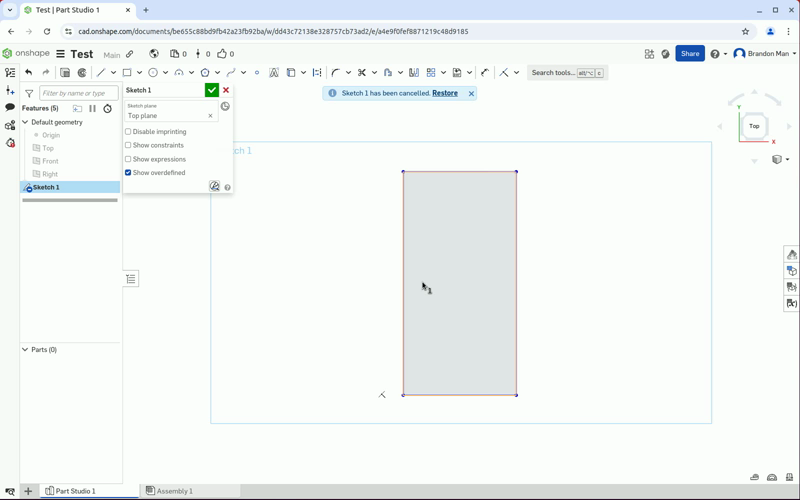
mouse_move(73, 352)
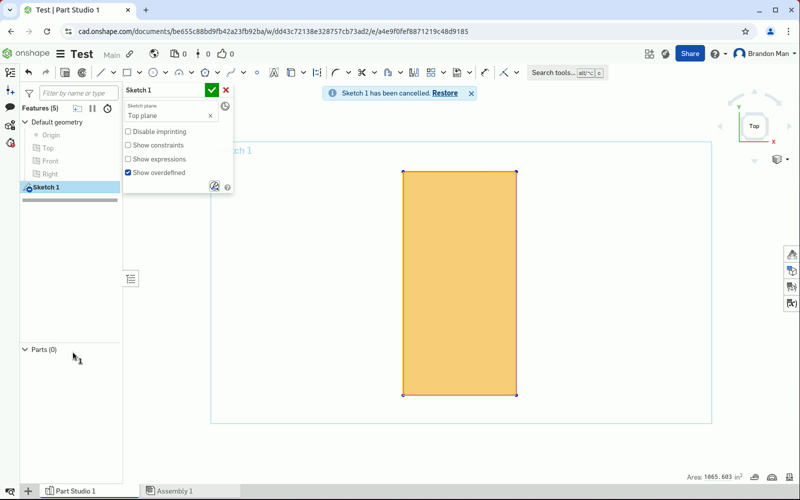
key(shift+y)
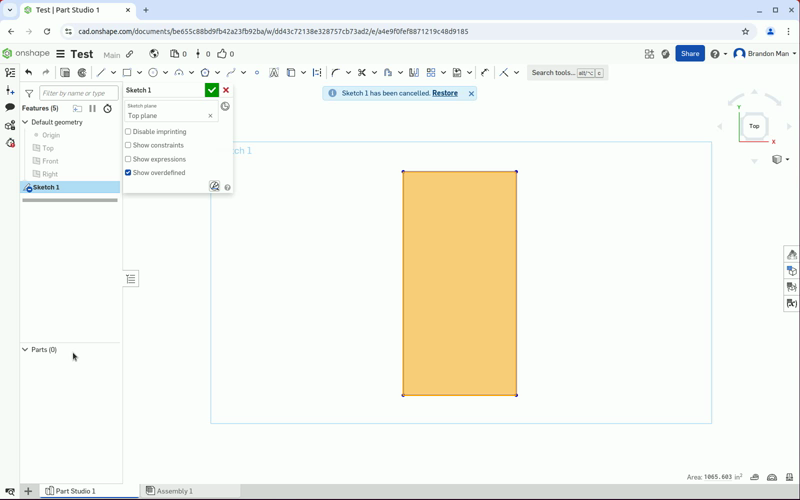
key(shift+e)
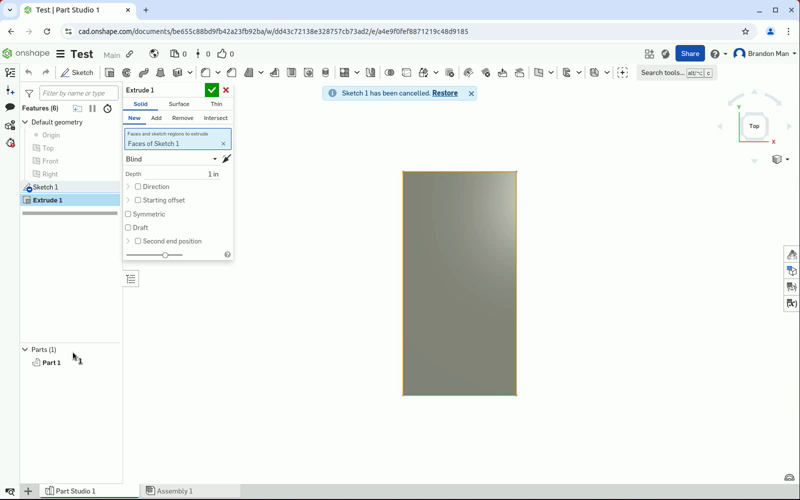
mouse_move(143, 106)
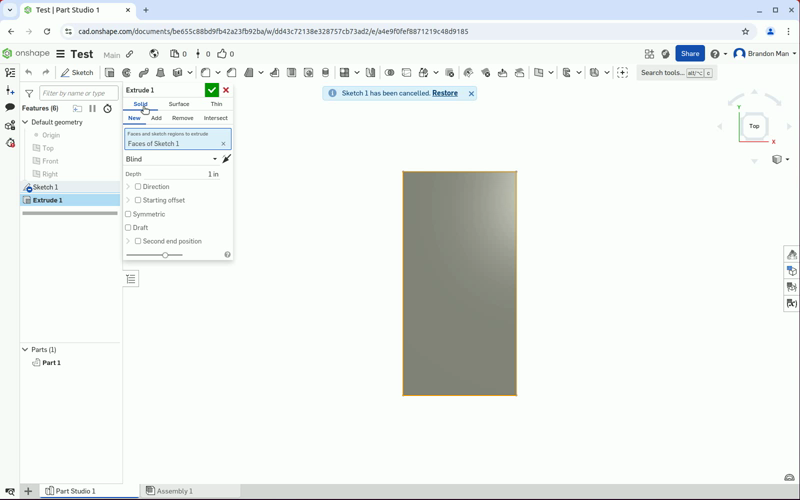
click(143, 106)
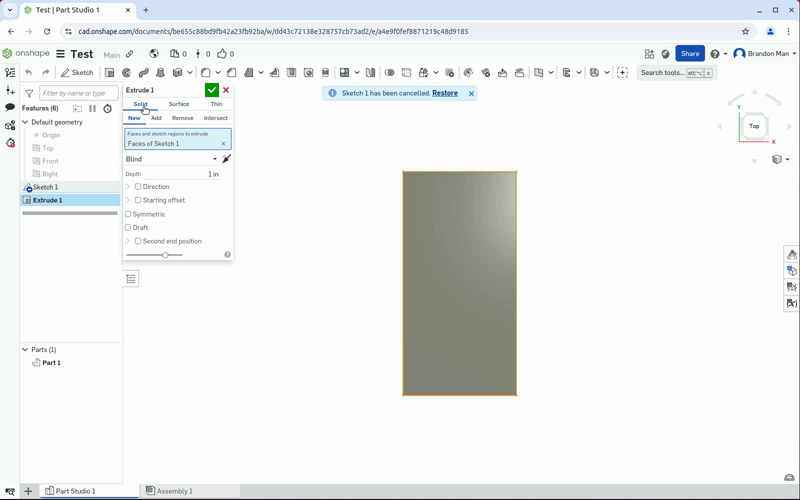
mouse_move(137, 120)
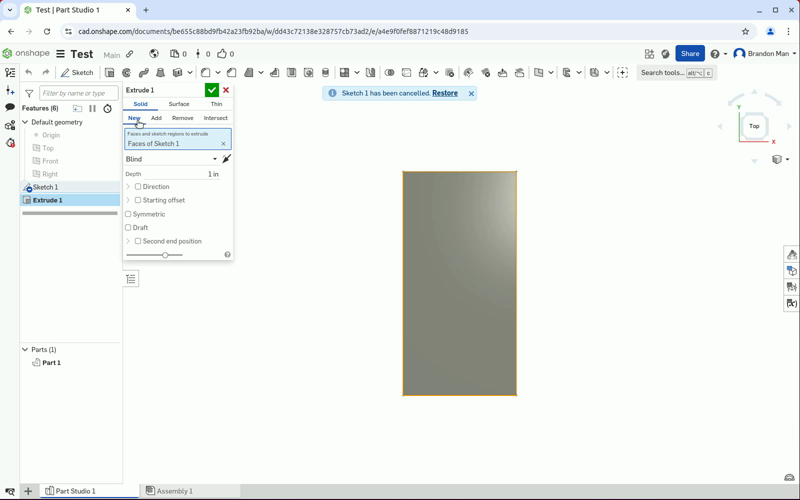
click(137, 120)
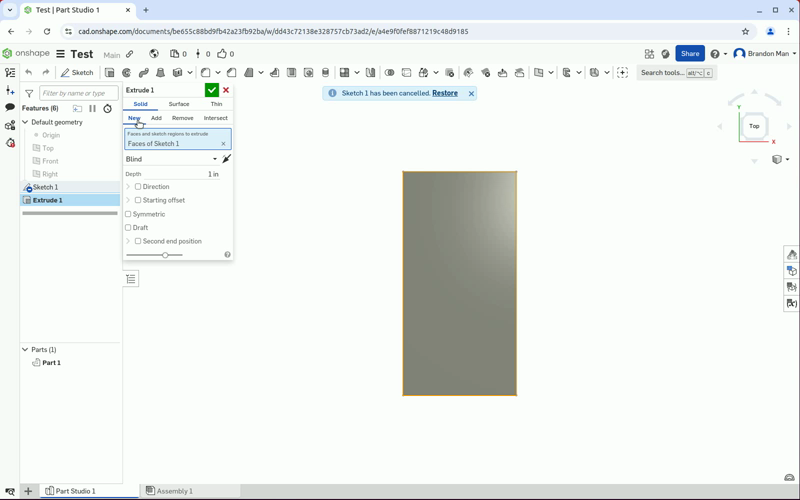
key(tab, 4)
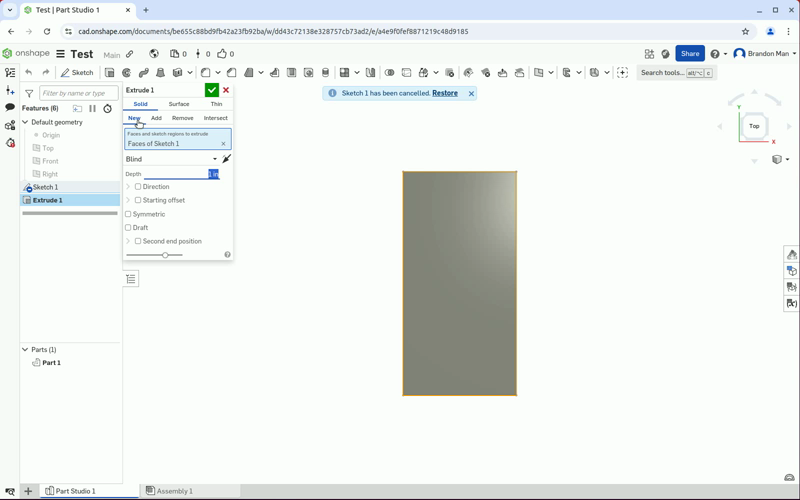
text(19.979)
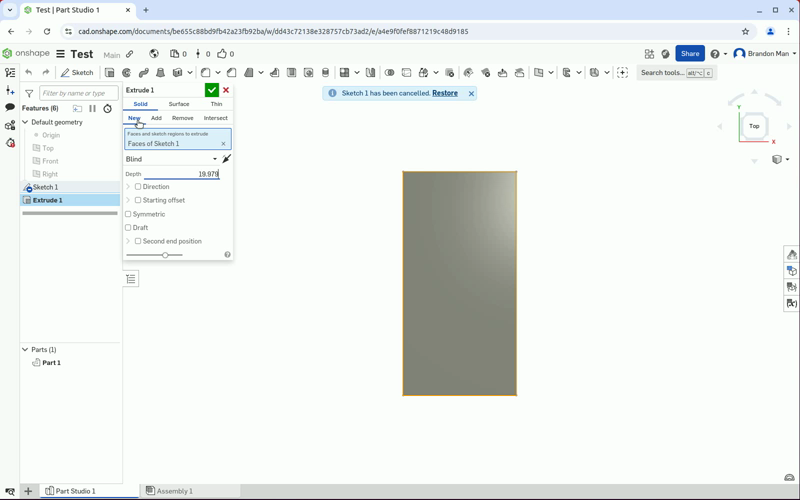
key(enter)
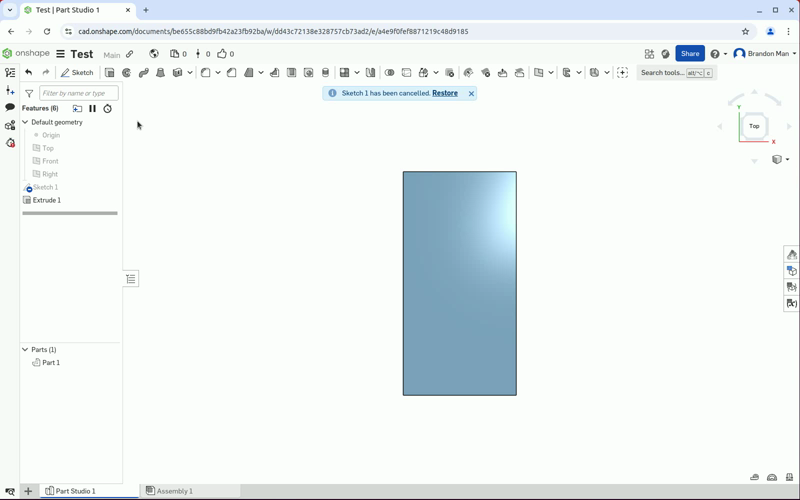
key(shift+h)
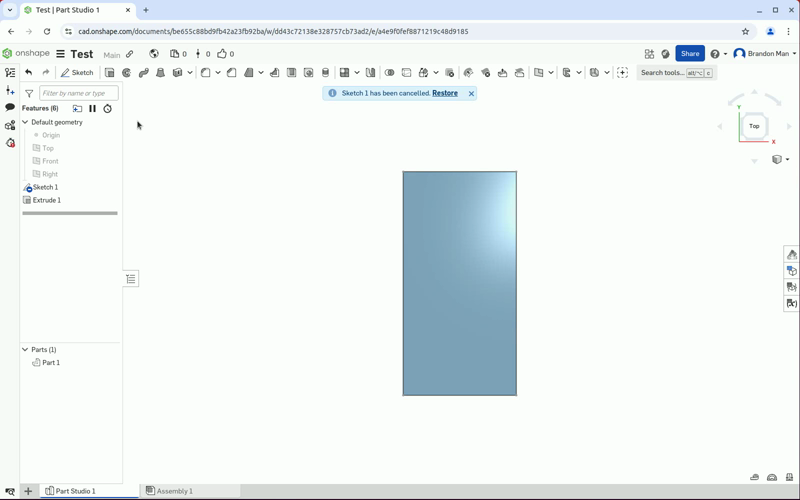
key(shift+h)
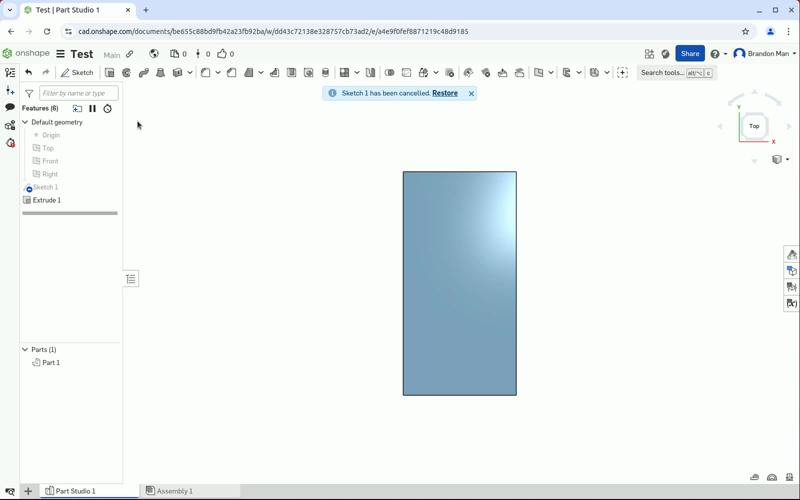
mouse_move(73, 189)
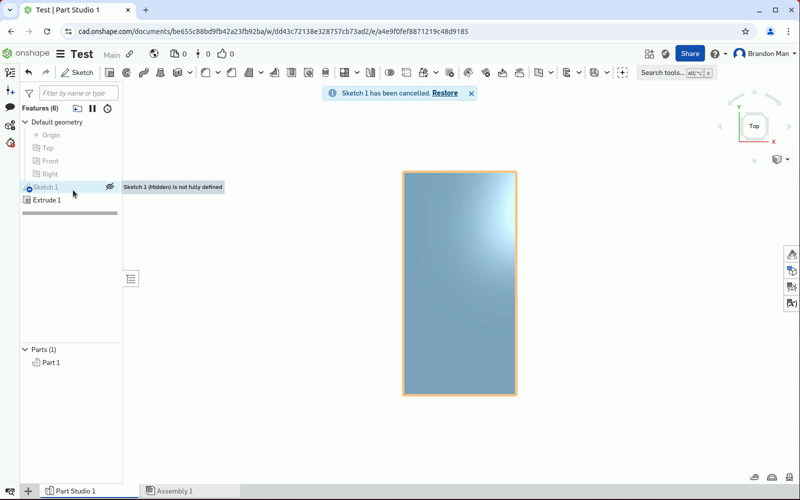
click(73, 189)
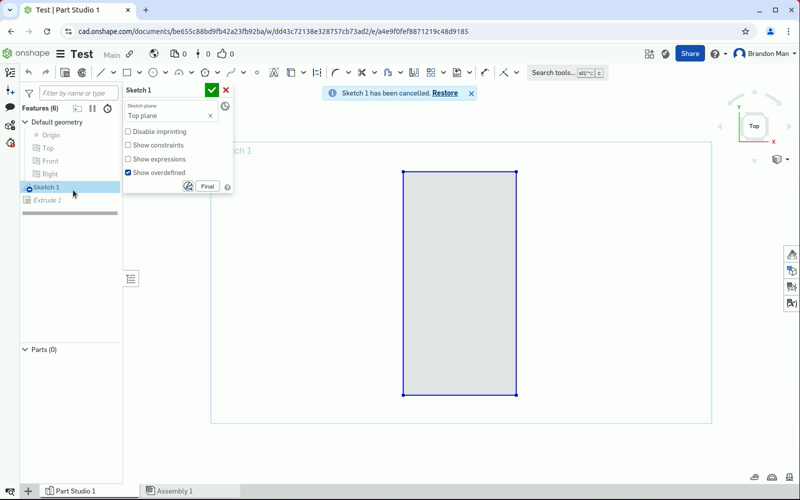
mouse_move(229, 92)
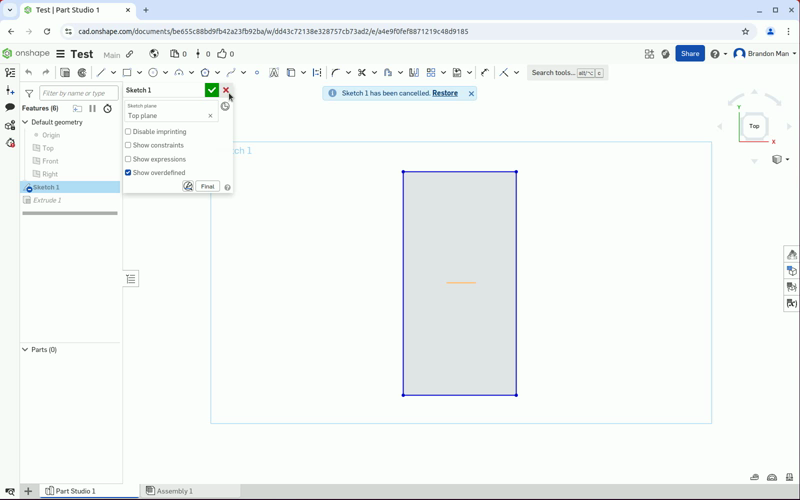
click(229, 92)
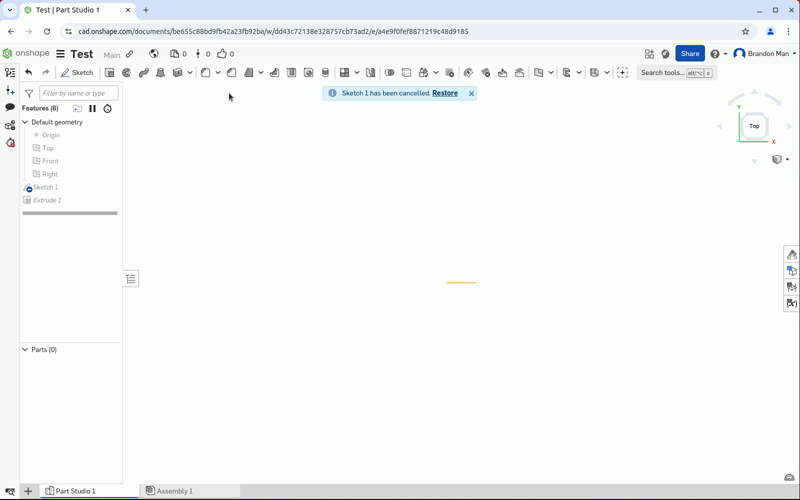
mouse_move(541, 75)
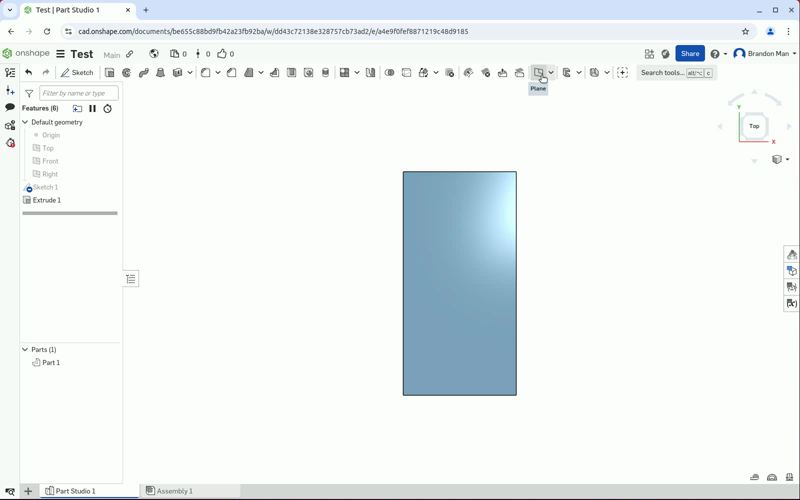
click(541, 75)
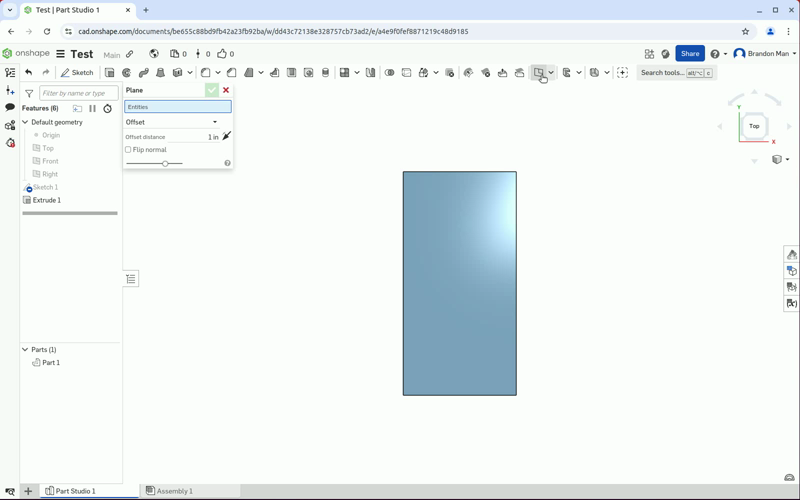
mouse_move(73, 150)
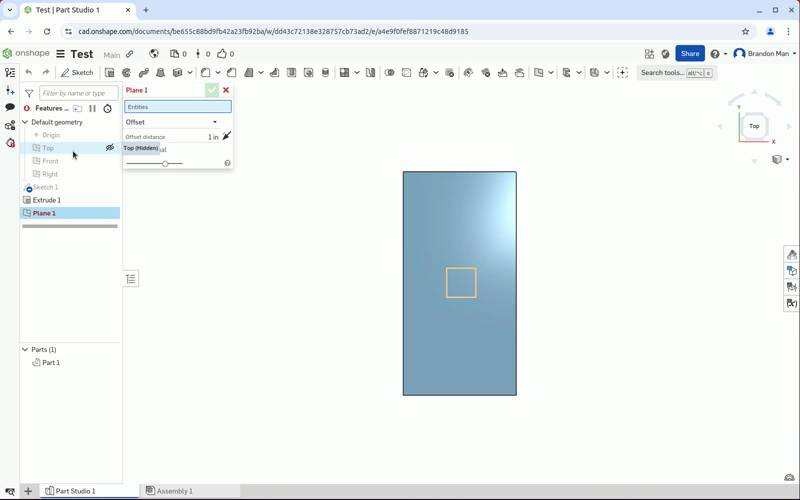
click(73, 150)
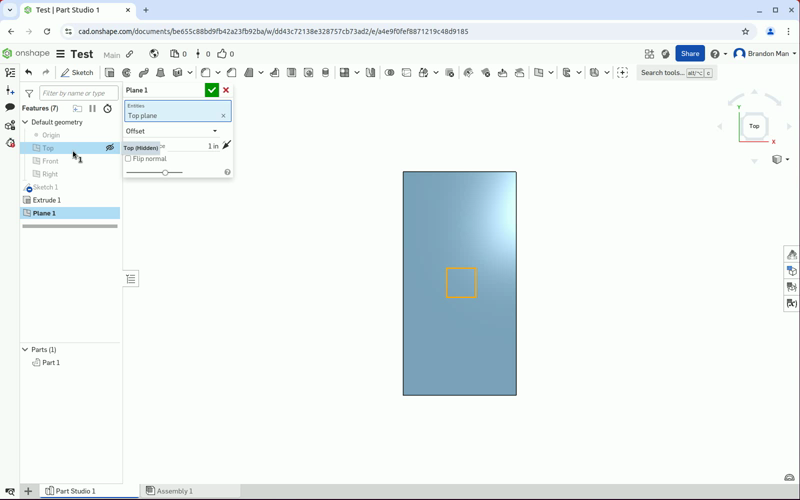
key(tab, 2)
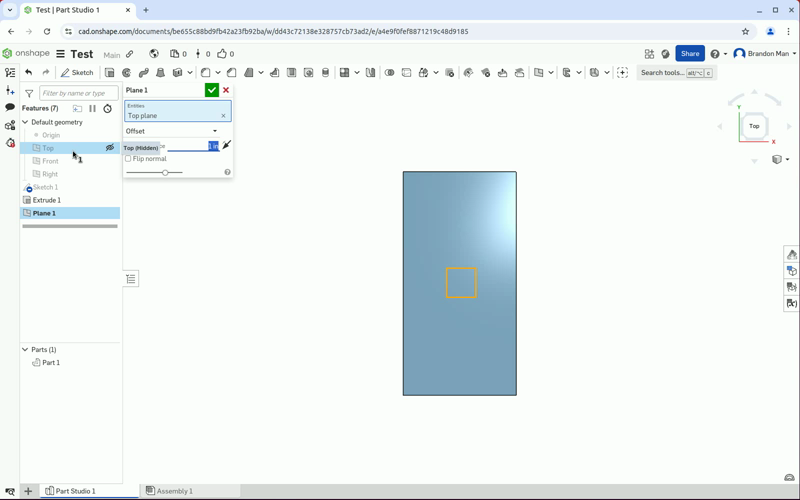
text(19.966)
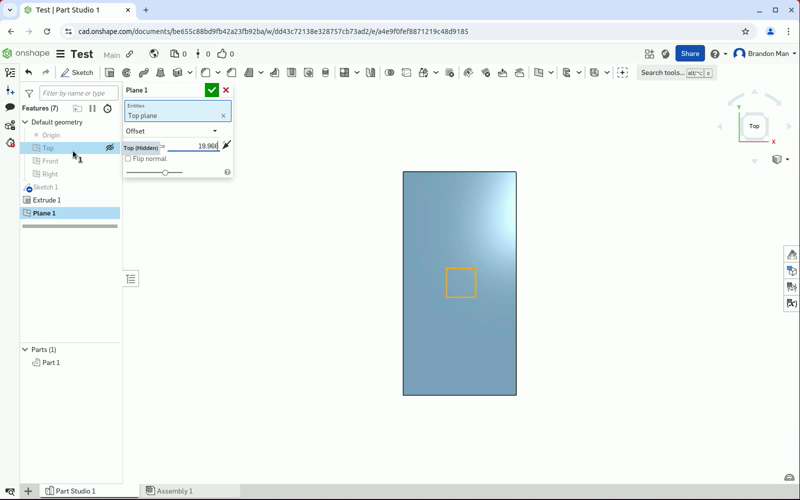
key(enter, 2)
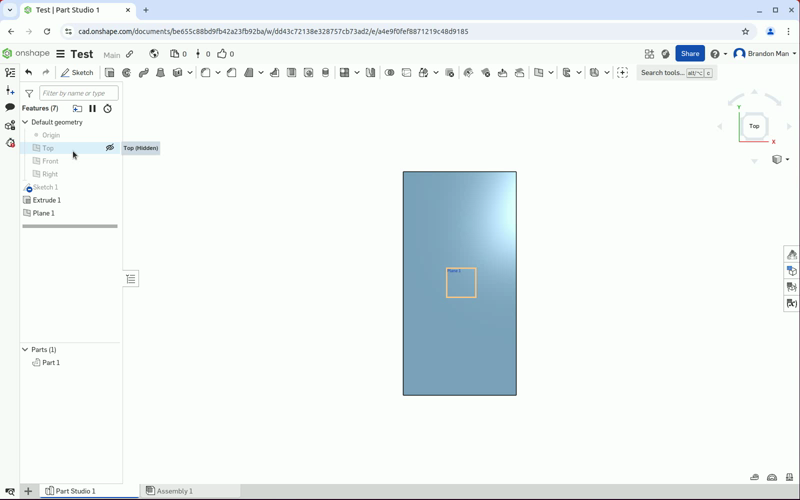
key(shift+s)
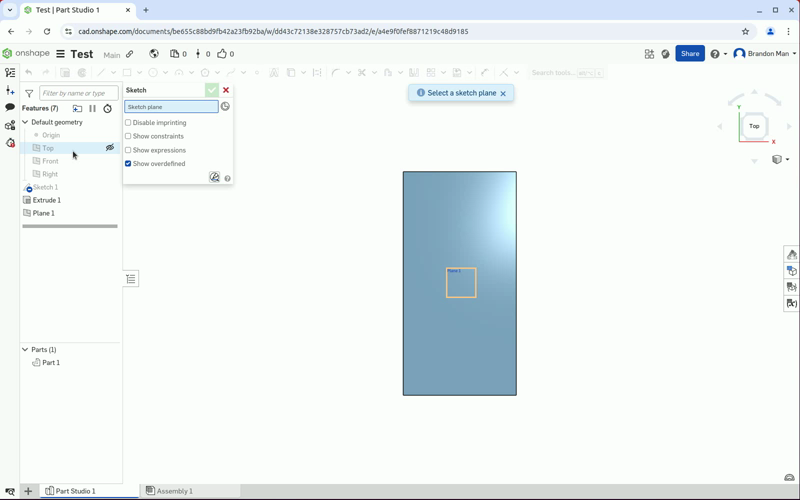
mouse_move(73, 215)
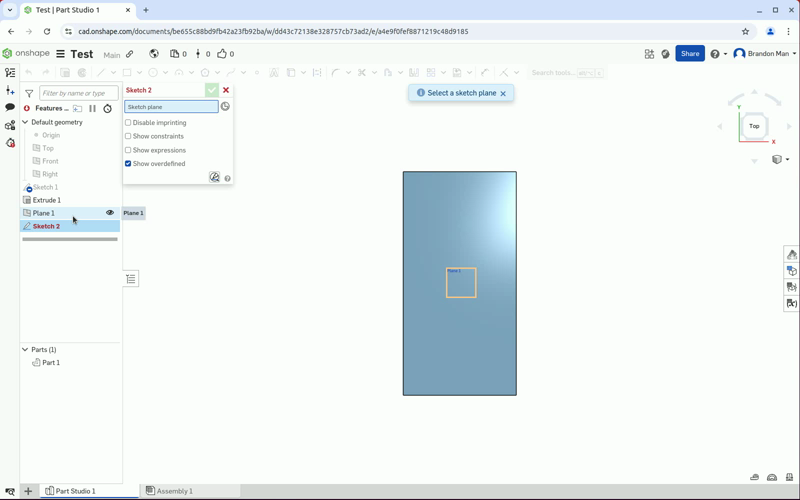
click(73, 215)
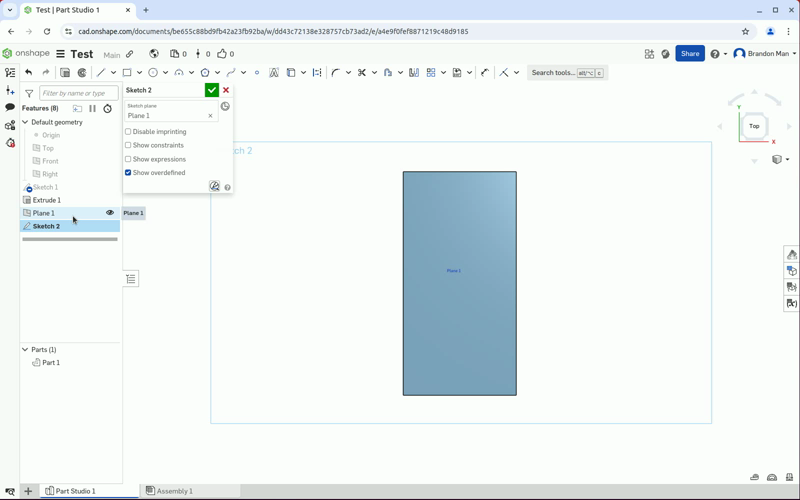
mouse_move(73, 352)
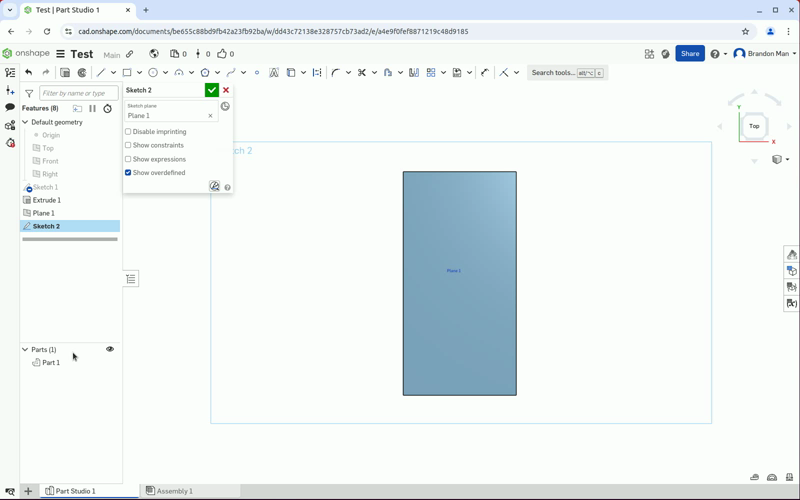
key(y)
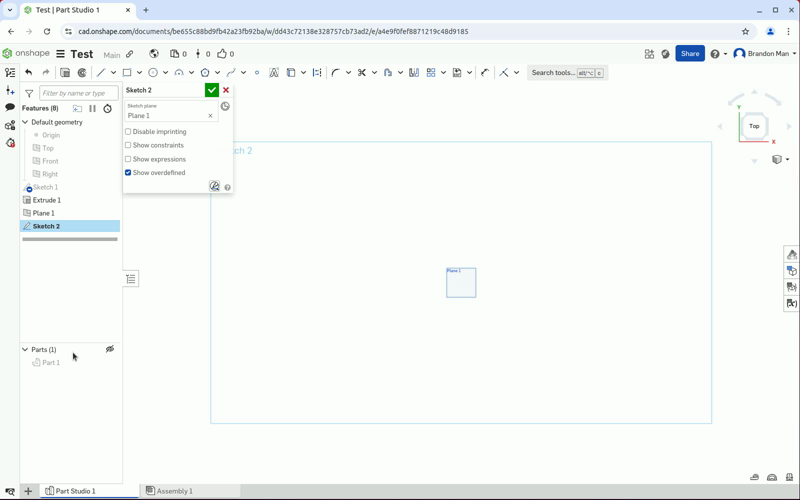
key(l)
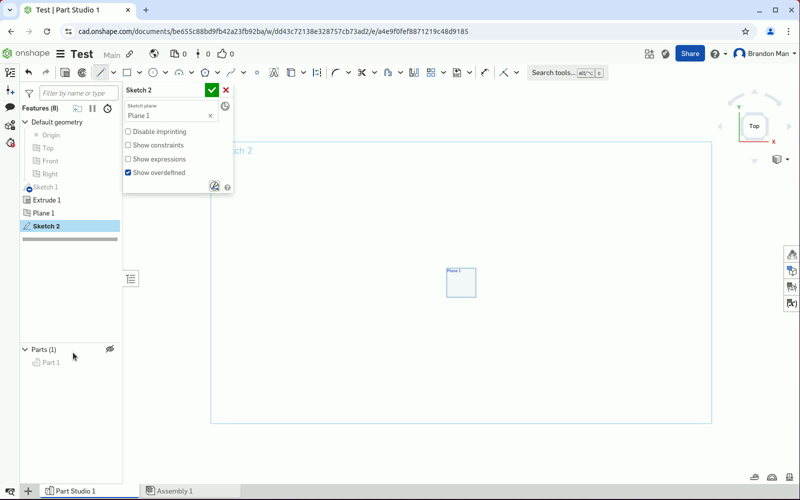
key_down(shift)
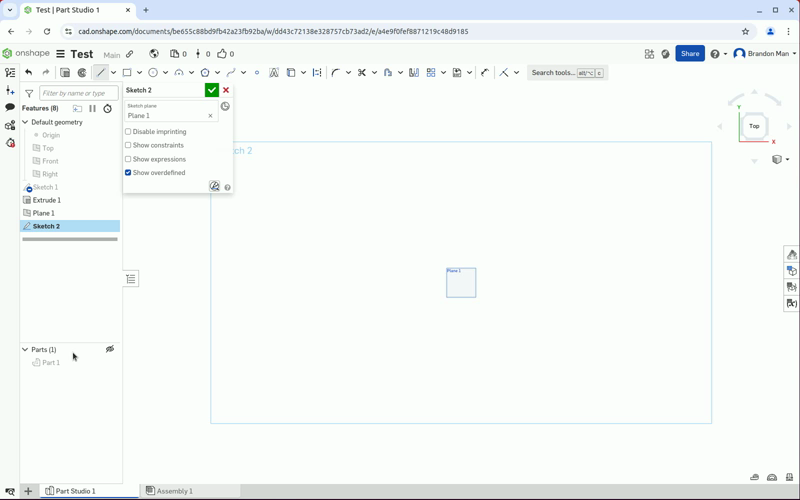
mouse_move(403, 315)
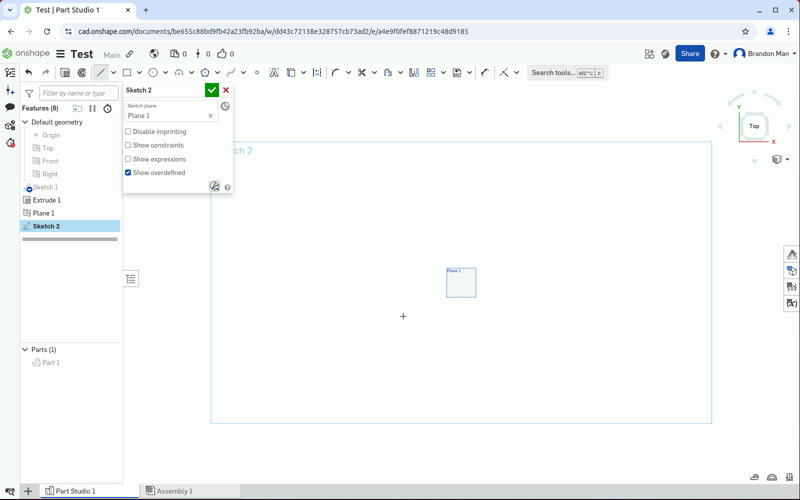
click(403, 315)
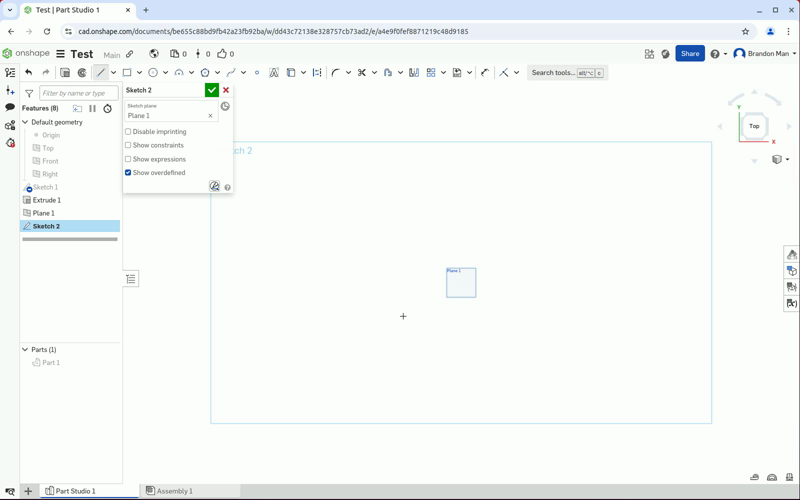
key_up(shift)
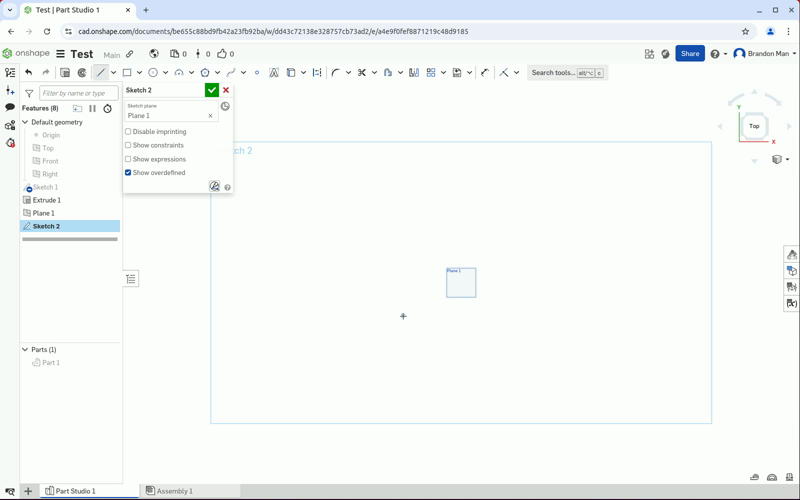
key_down(shift)
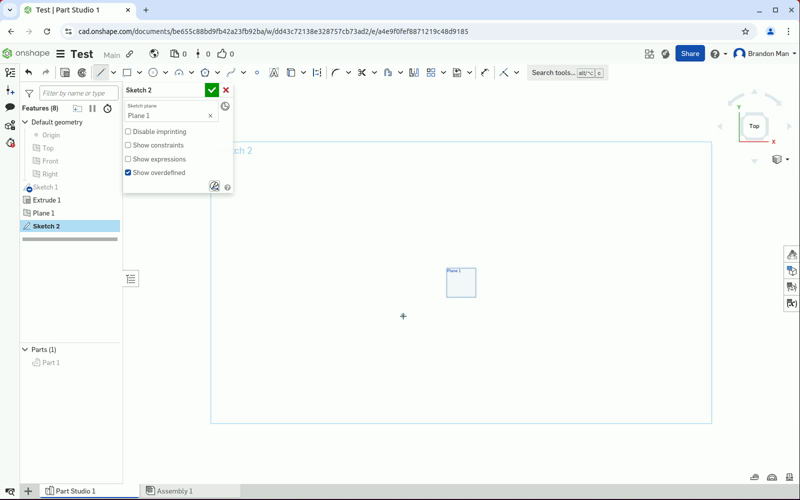
mouse_move(516, 315)
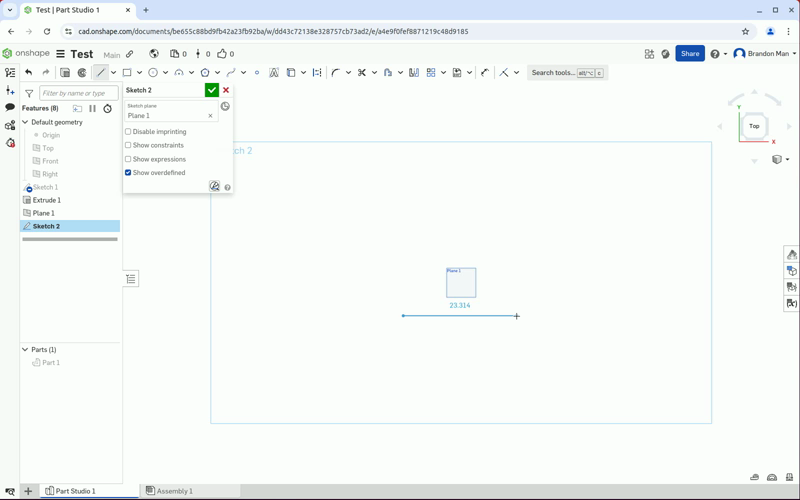
click(516, 315)
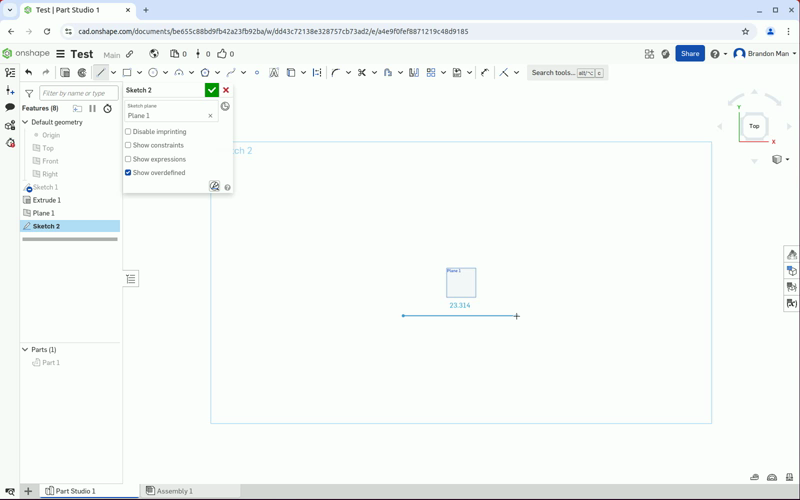
key_up(shift)
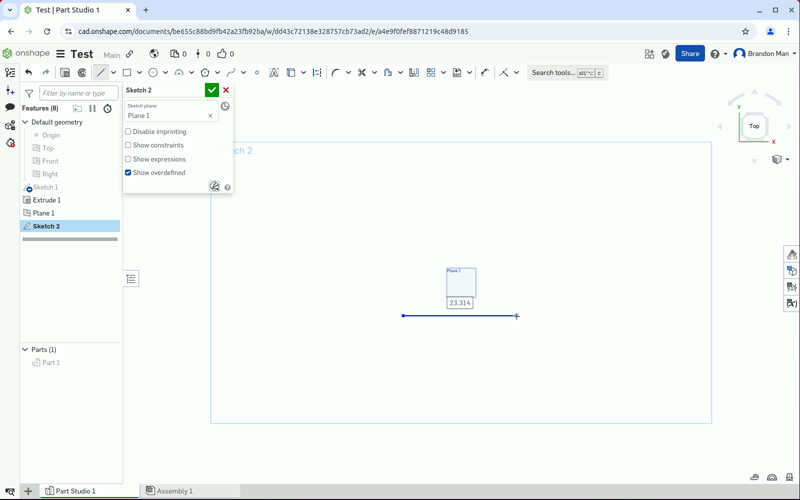
key_down(shift)
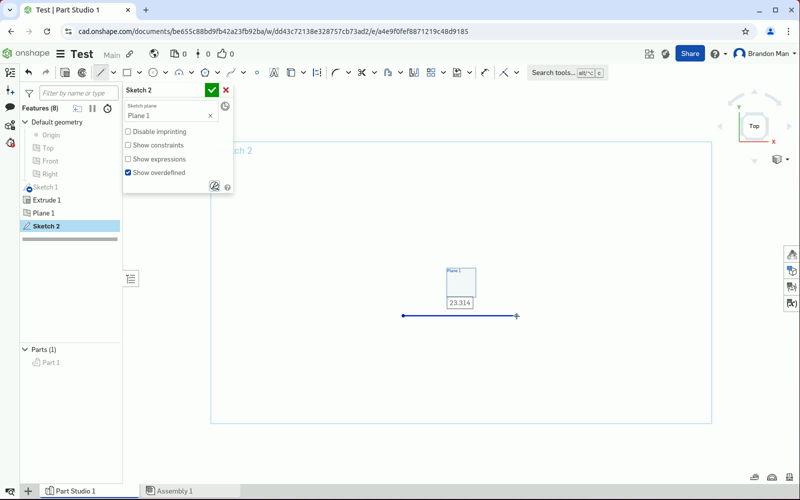
mouse_move(516, 198)
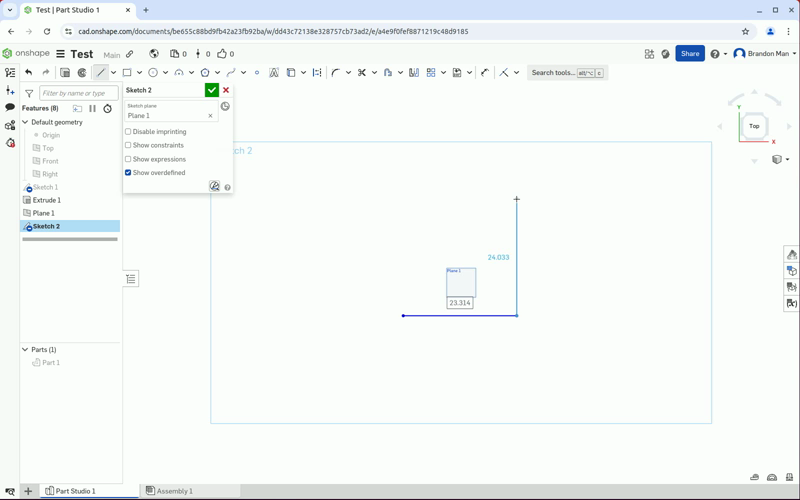
click(516, 198)
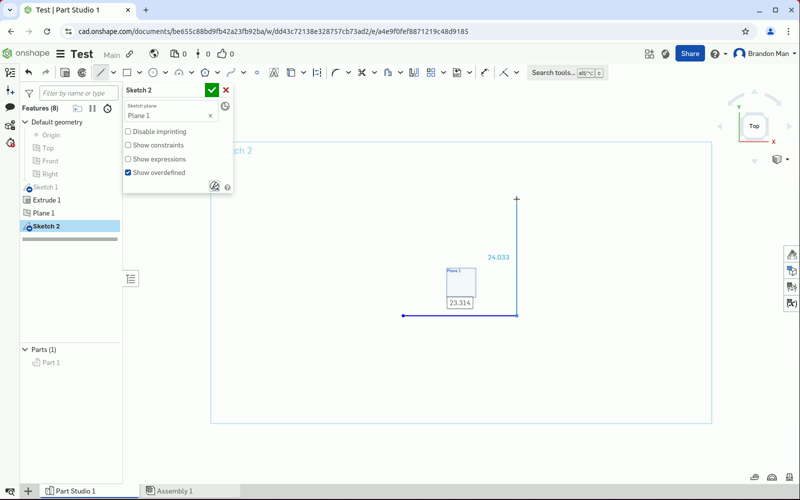
key_up(shift)
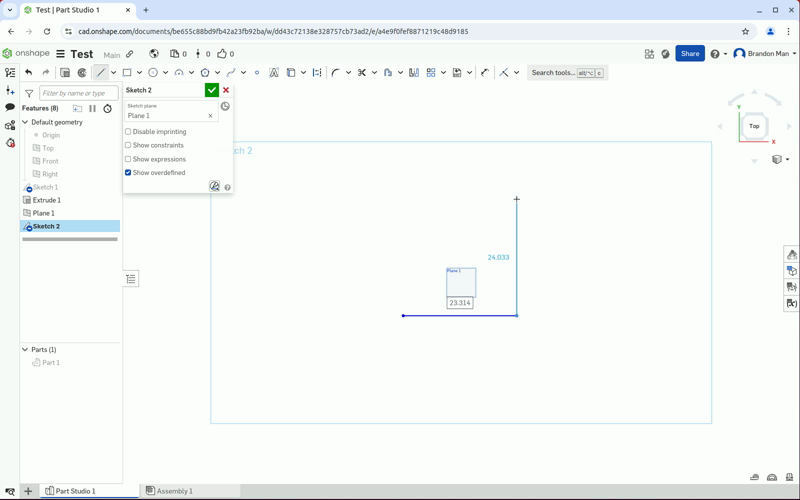
key_down(shift)
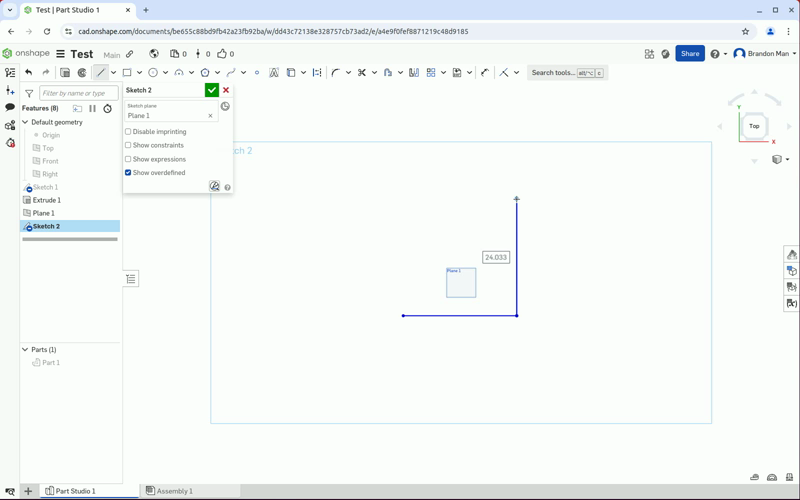
mouse_move(403, 198)
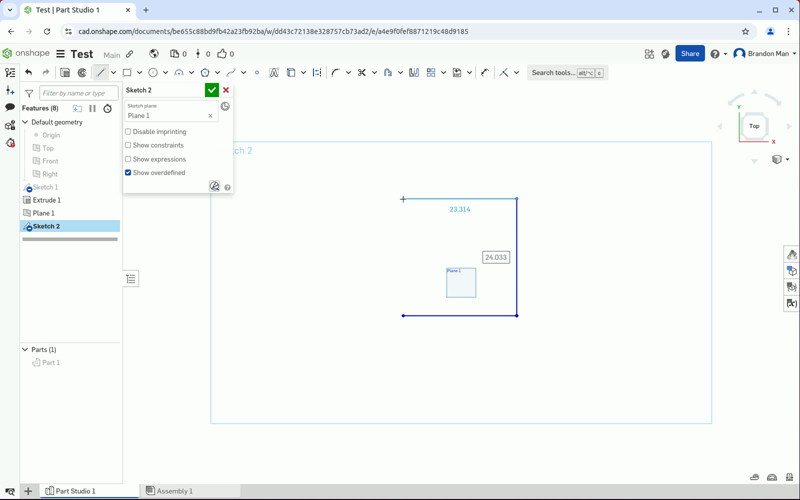
click(403, 198)
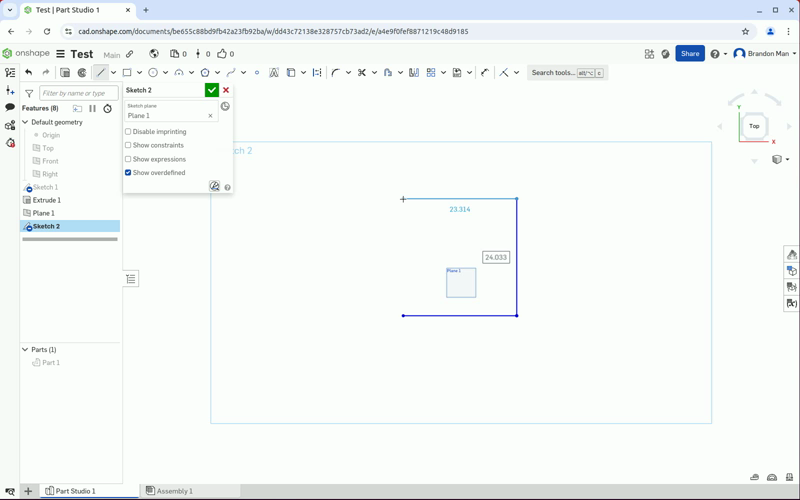
key_up(shift)
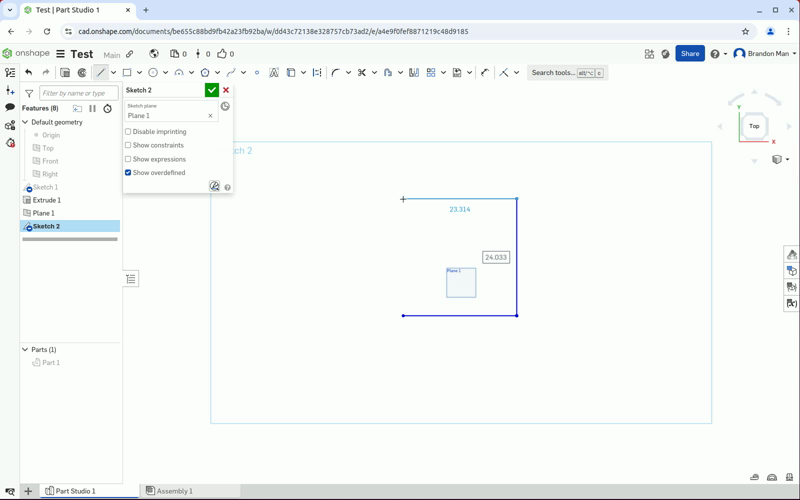
key_down(shift)
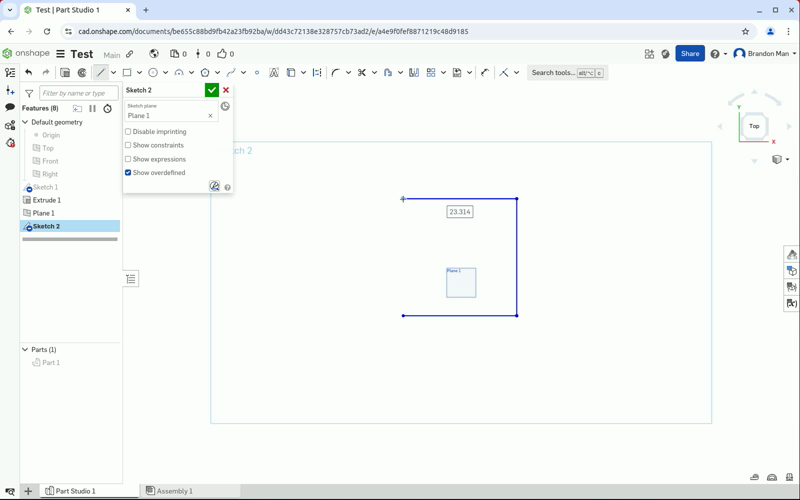
mouse_move(403, 315)
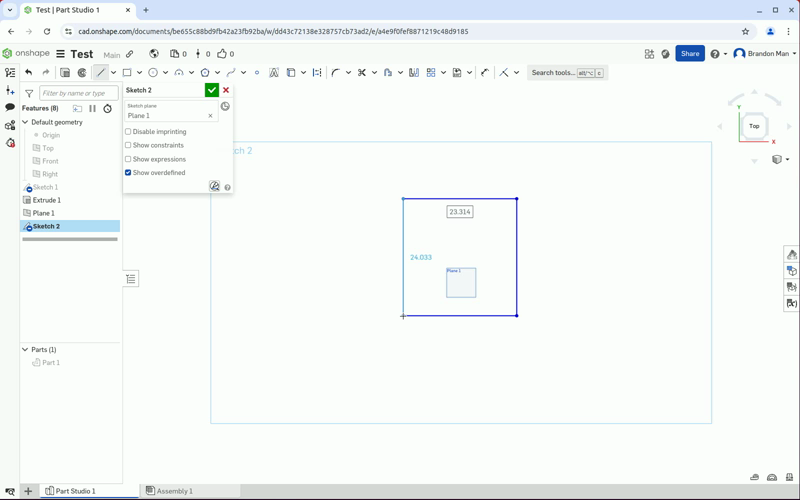
key_up(shift)
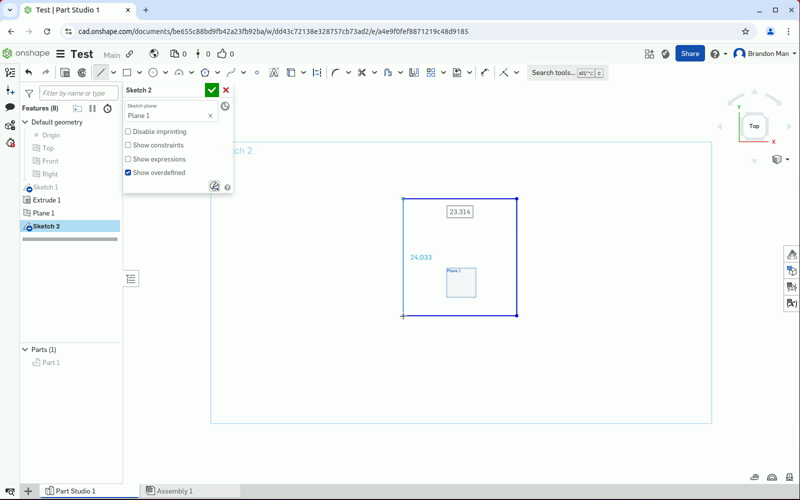
click(403, 315)
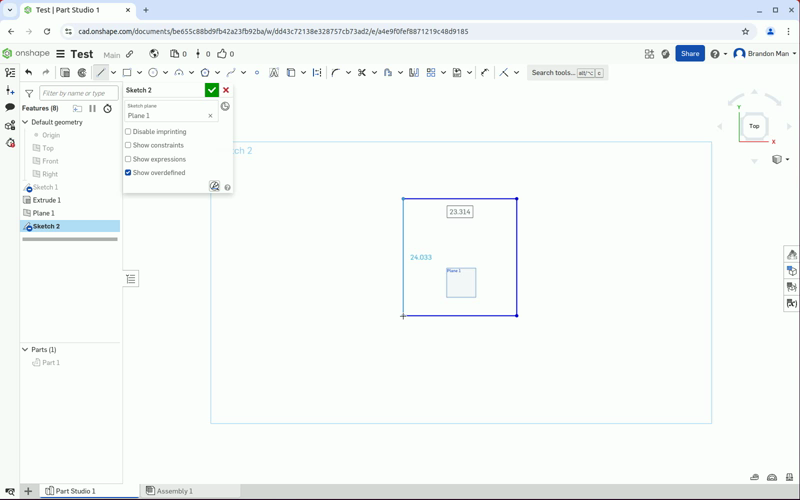
key(esc)
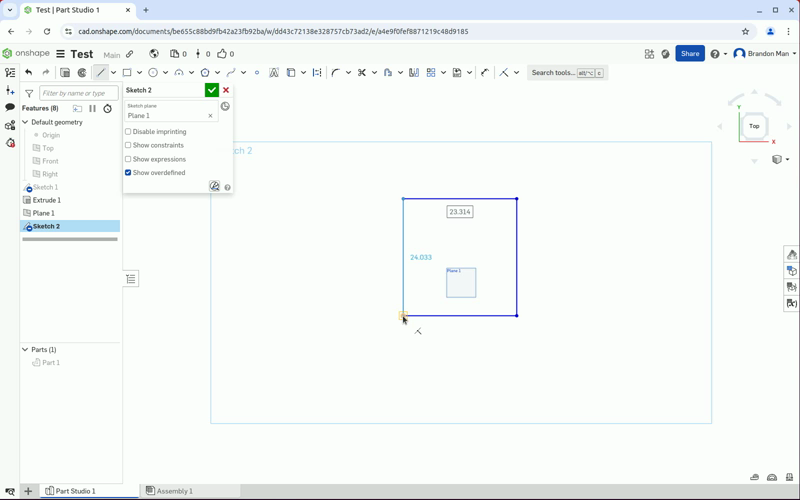
mouse_move(453, 236)
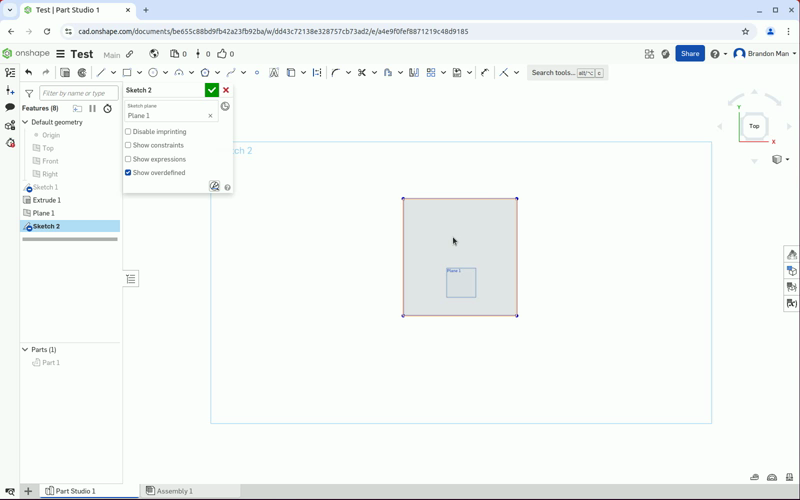
click(453, 236)
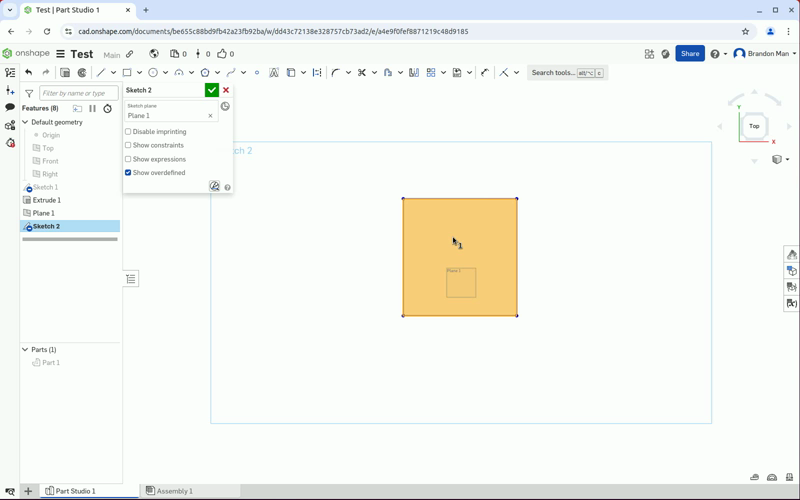
mouse_move(73, 352)
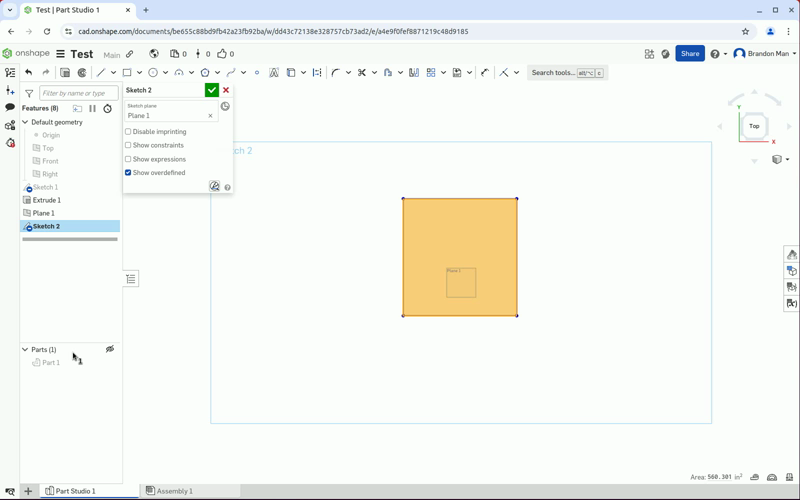
key(shift+y)
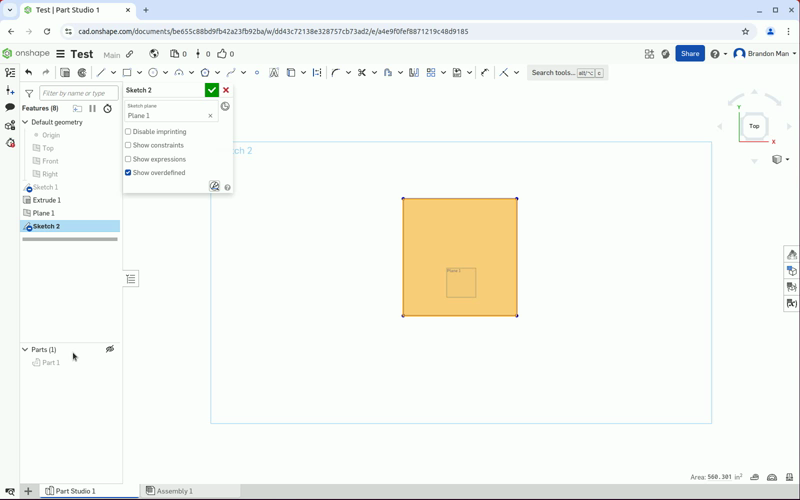
key(shift+e)
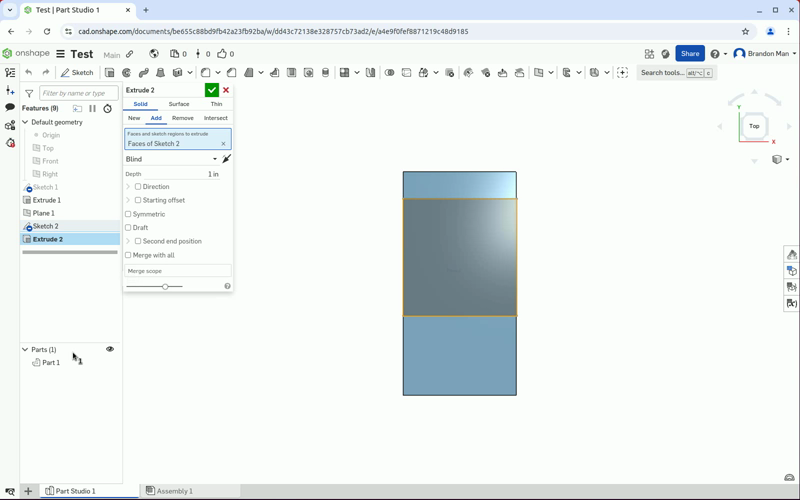
mouse_move(143, 106)
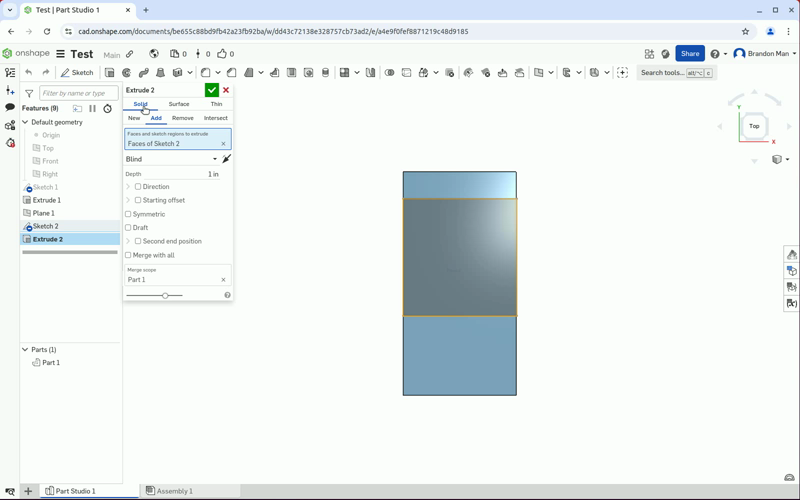
click(143, 106)
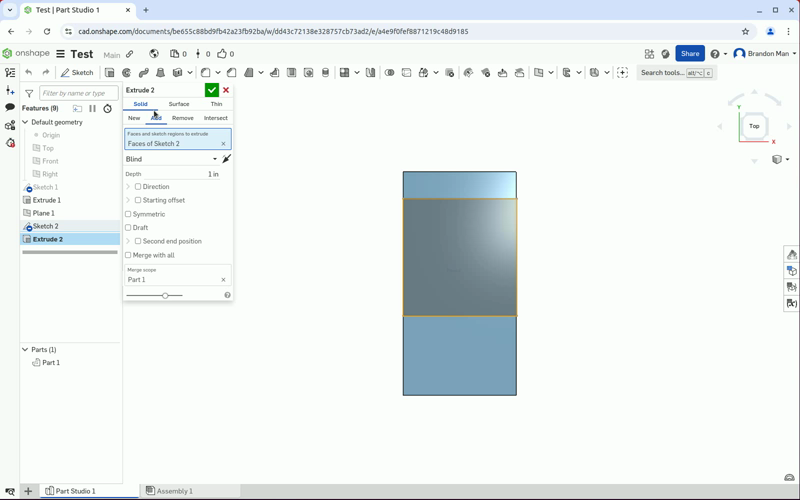
mouse_move(186, 120)
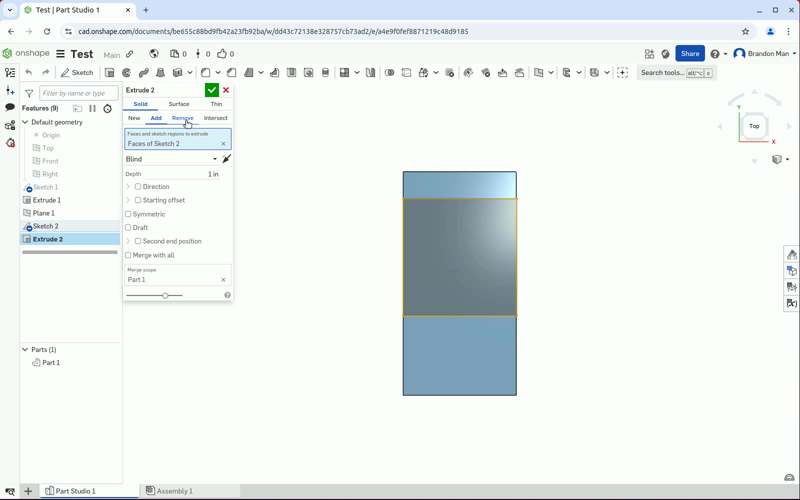
click(186, 120)
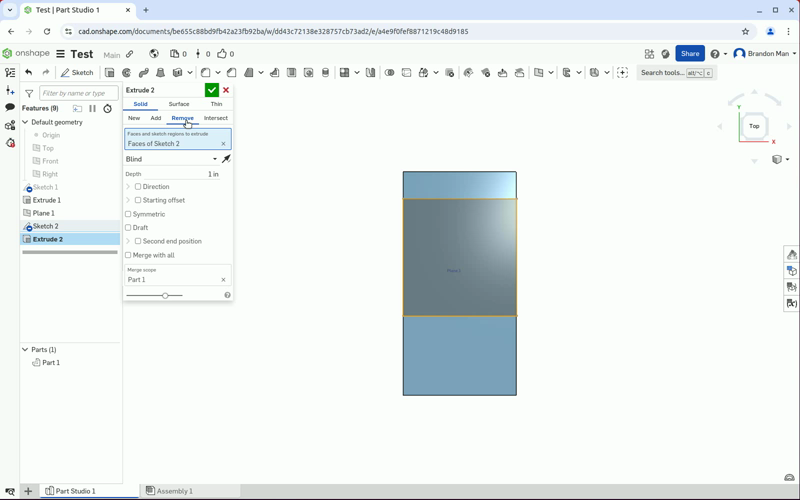
key(tab, 4)
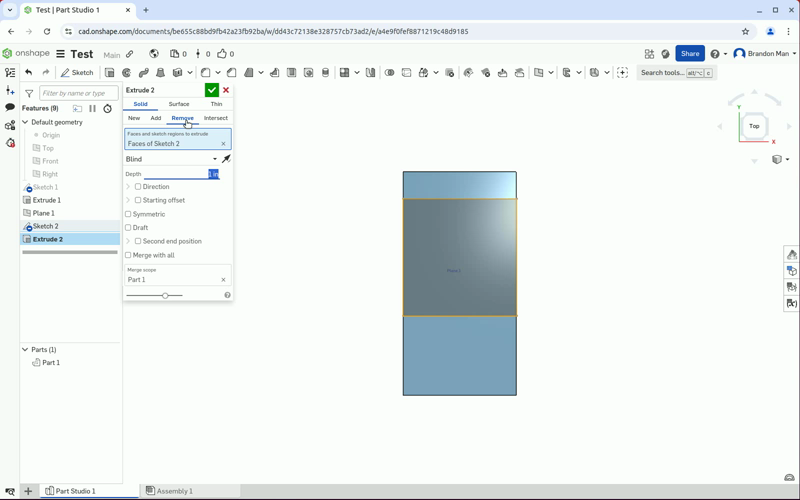
text(14.202)
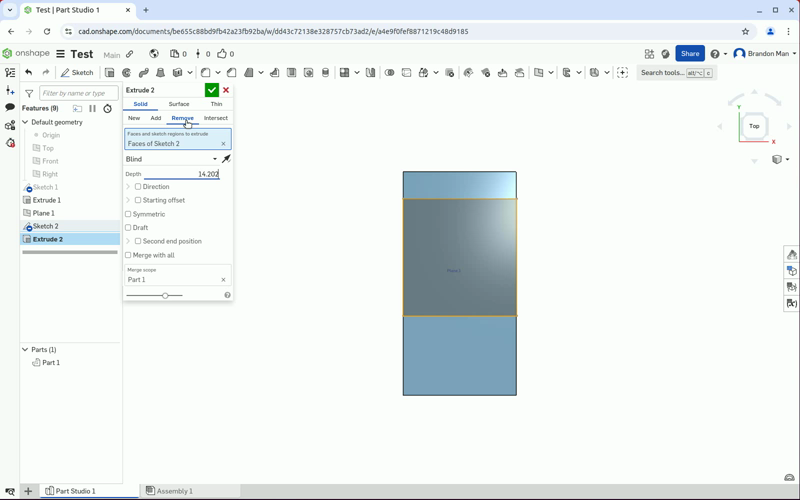
key(tab, 6)
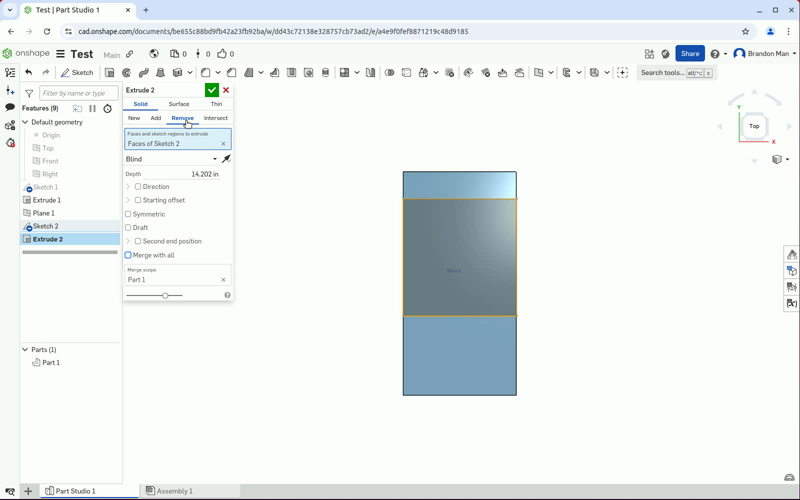
key(space)
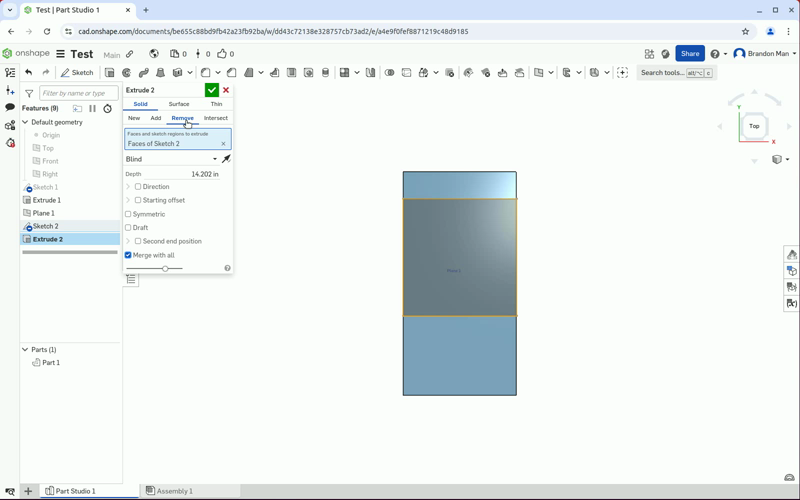
key(enter)
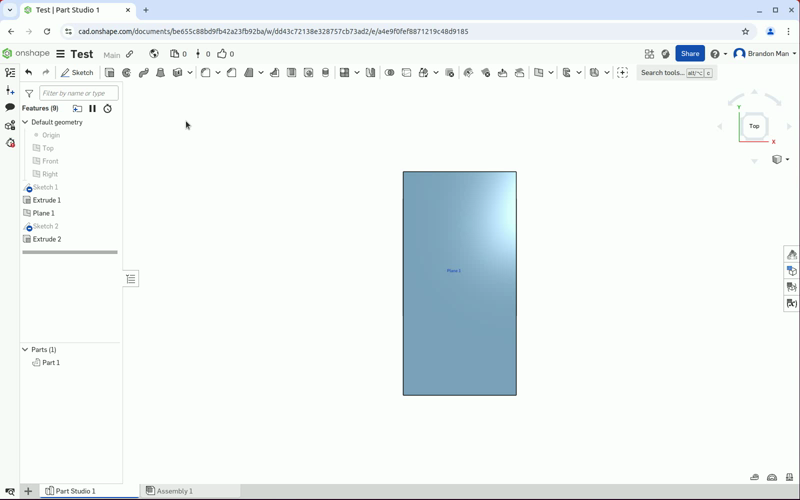
key(shift+h)
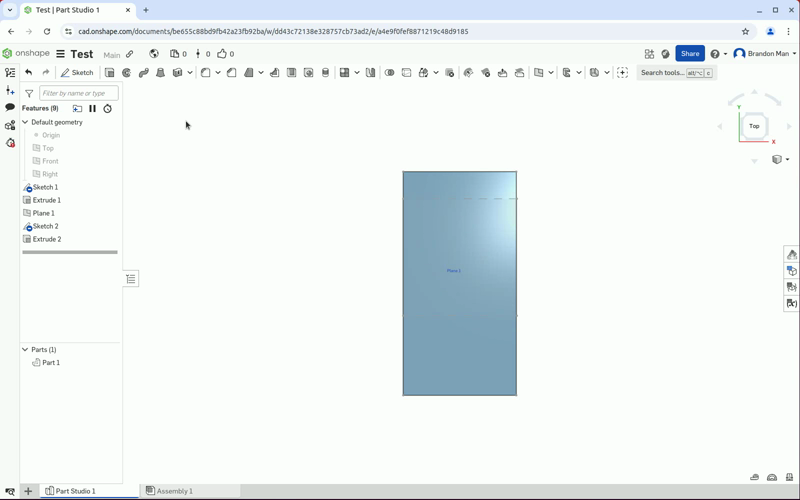
key(shift+h)
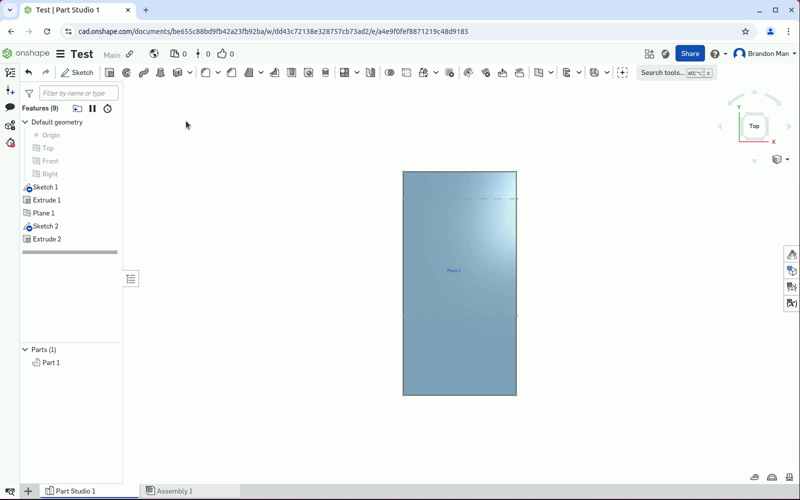
key(shift+7)
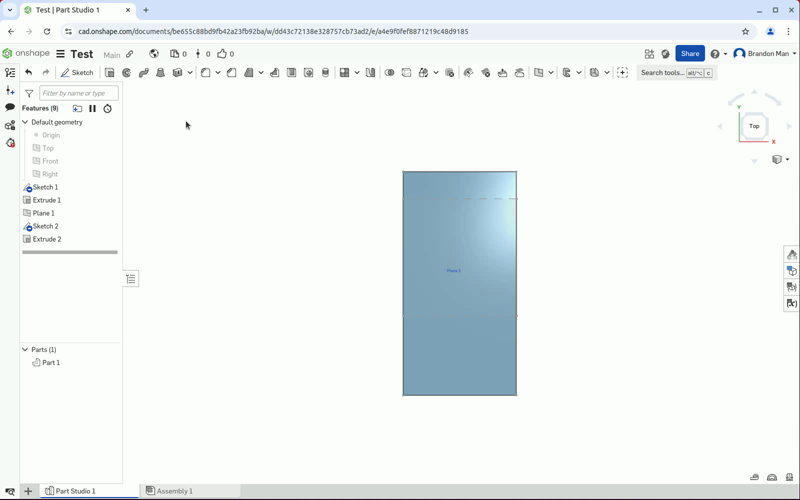
key(up, 3)
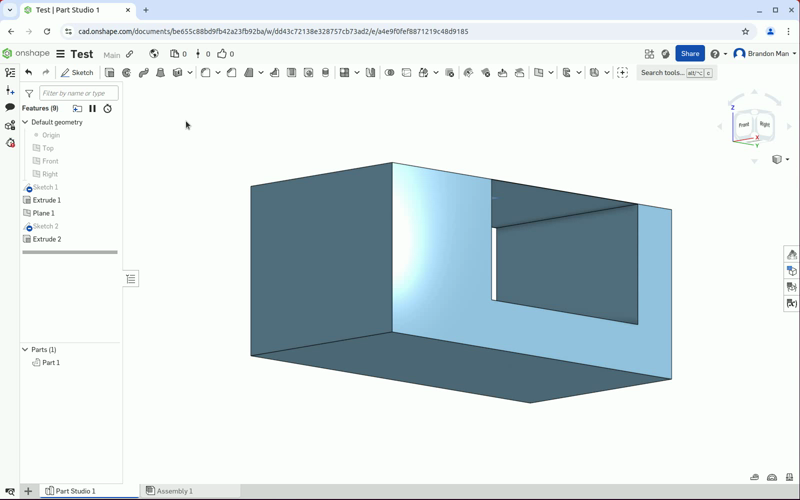
key(left, 3)
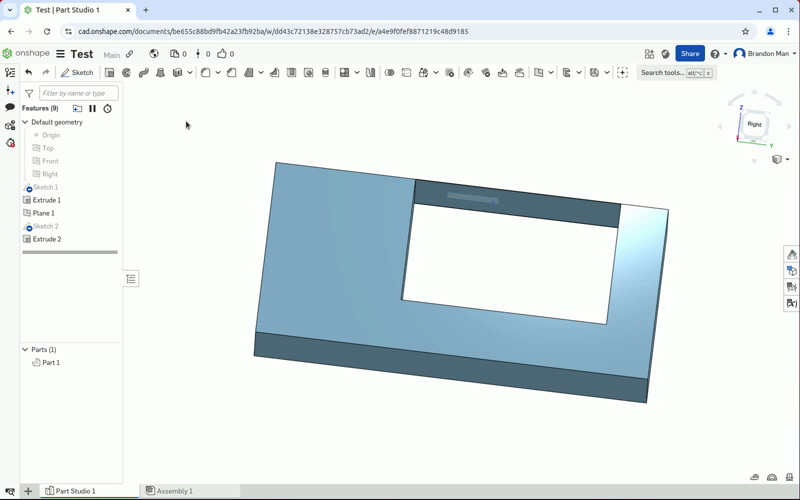
key(right, 3)
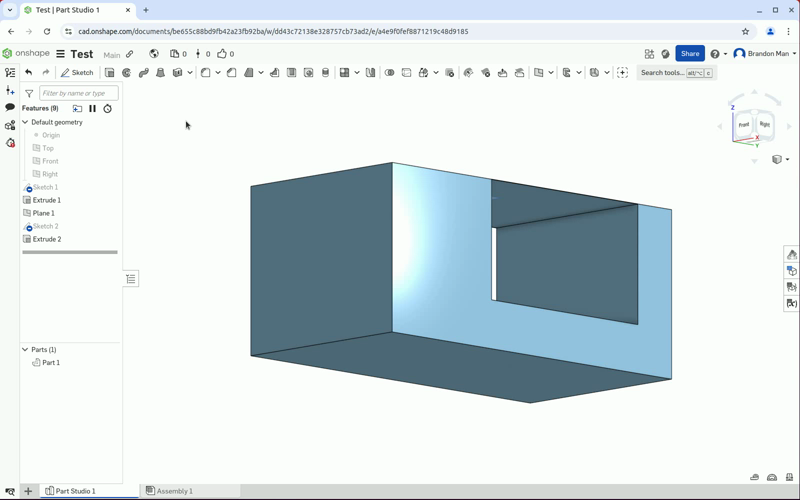
key(down, 3)
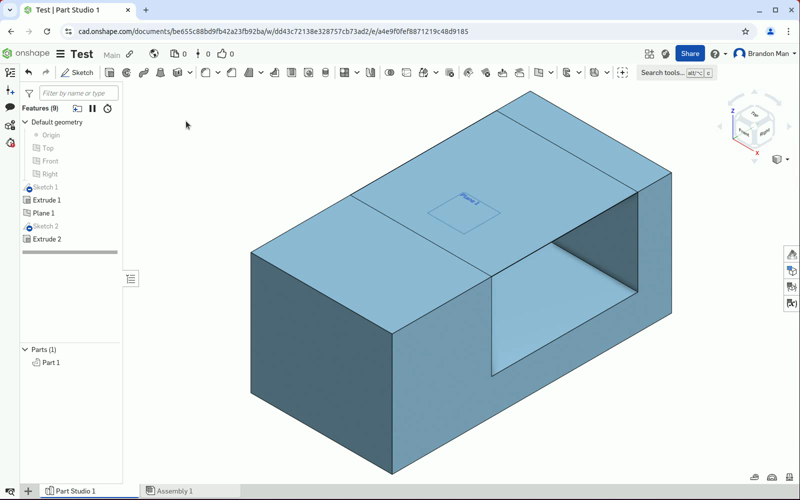
mouse_move(73, 189)
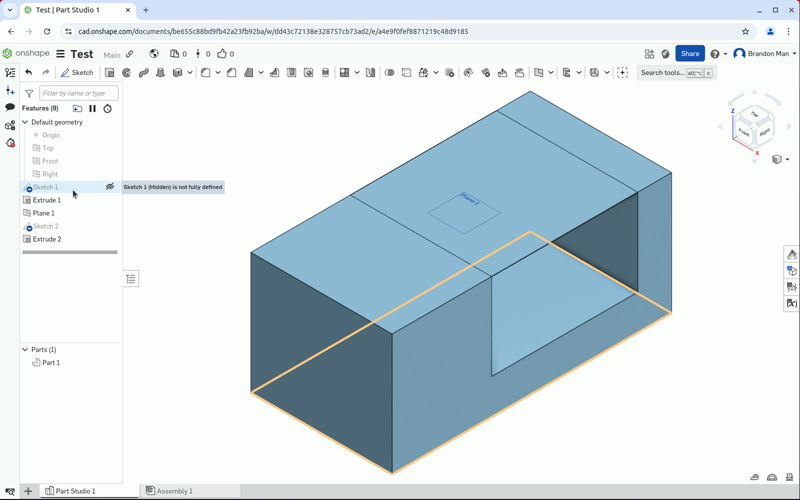
click(73, 189)